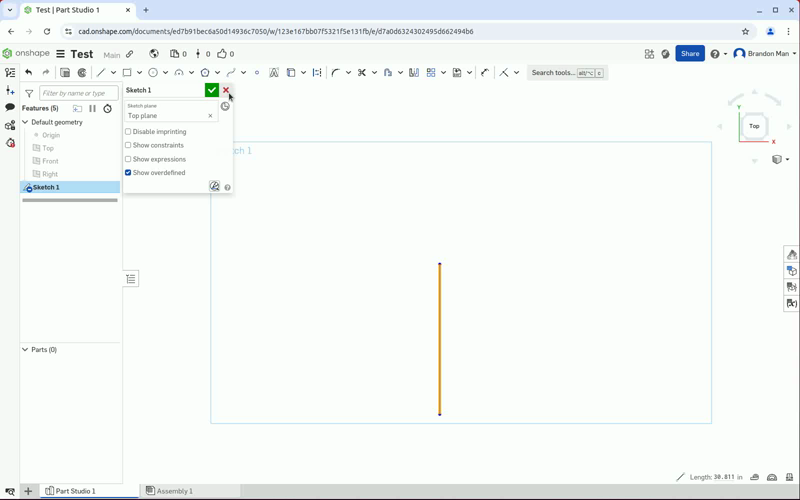
key(shift+h)
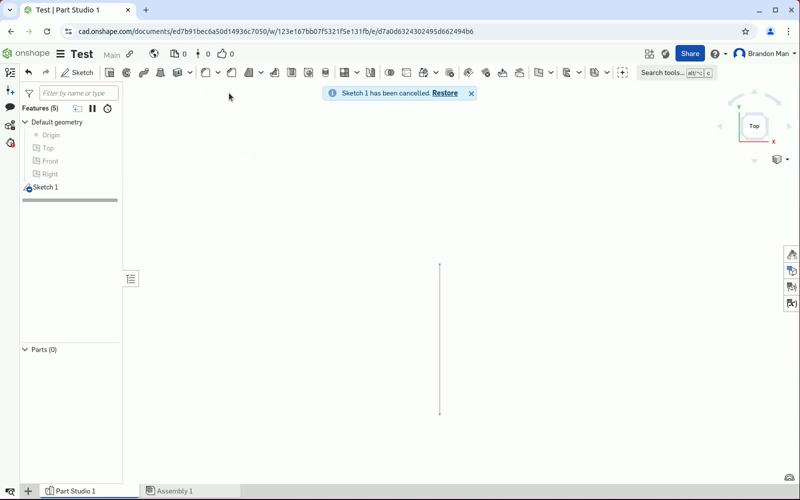
key(shift+s)
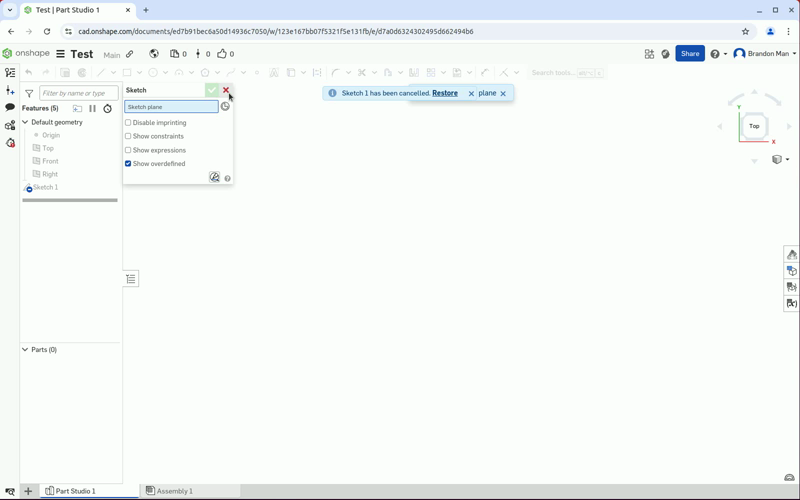
mouse_move(73, 150)
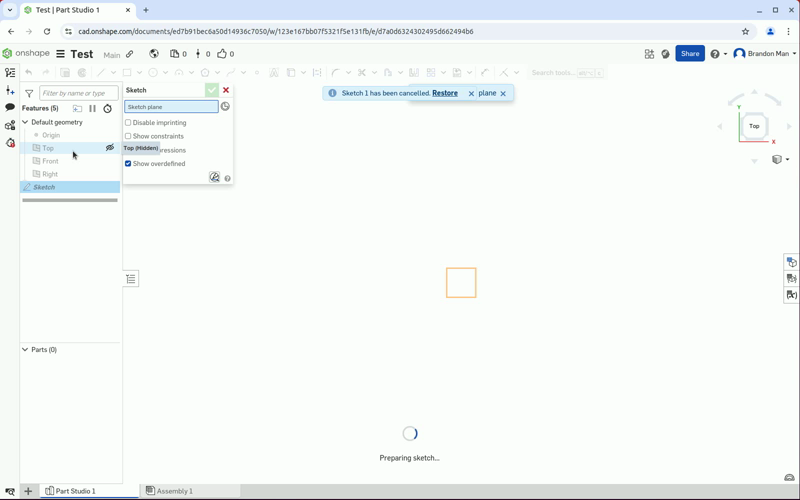
click(73, 150)
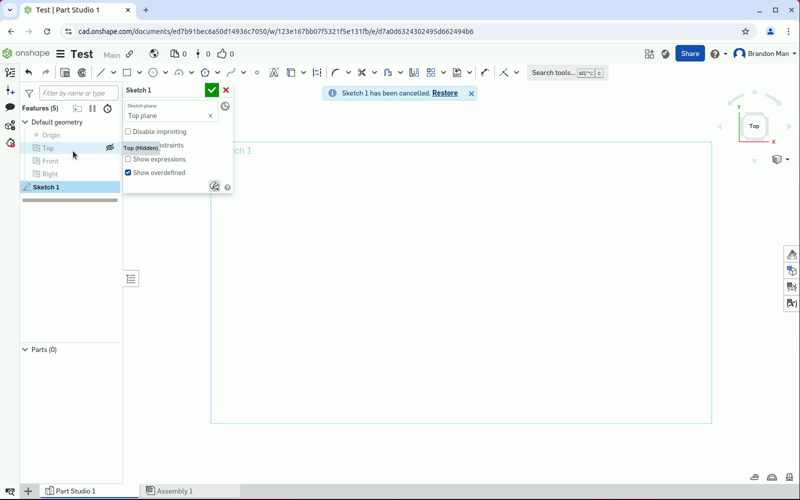
mouse_move(73, 352)
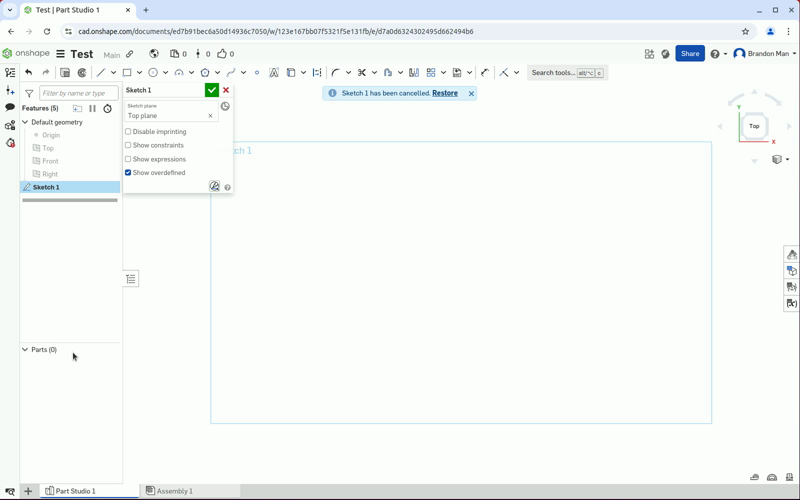
key(y)
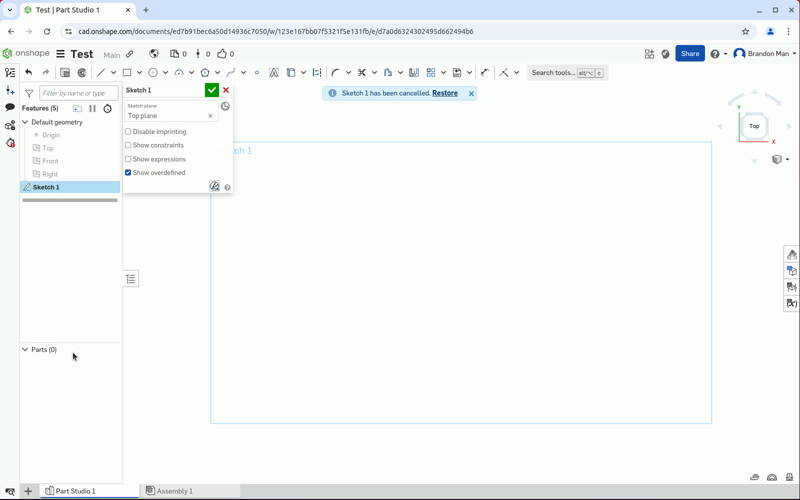
key(l)
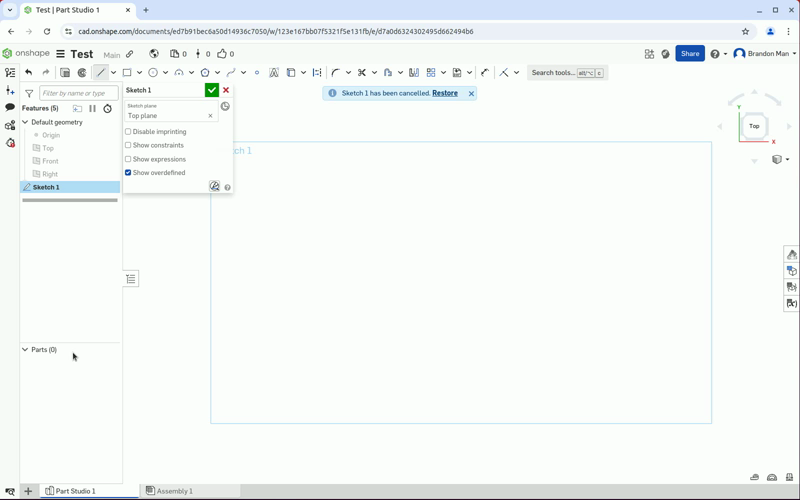
key_down(shift)
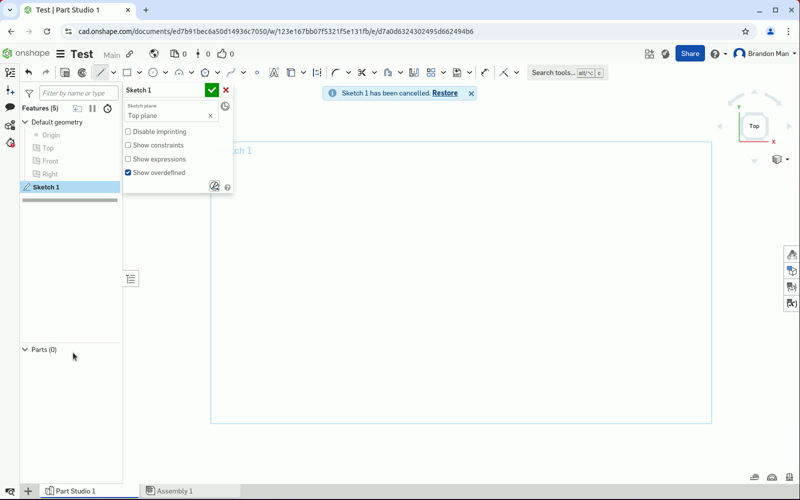
mouse_move(348, 339)
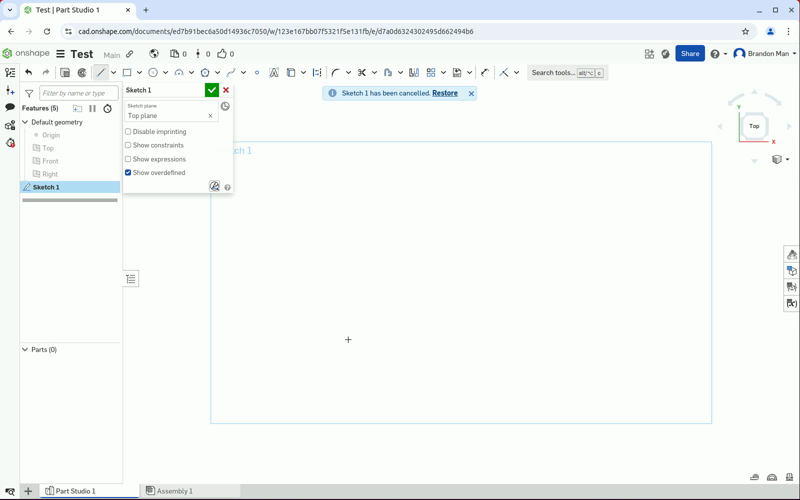
click(348, 339)
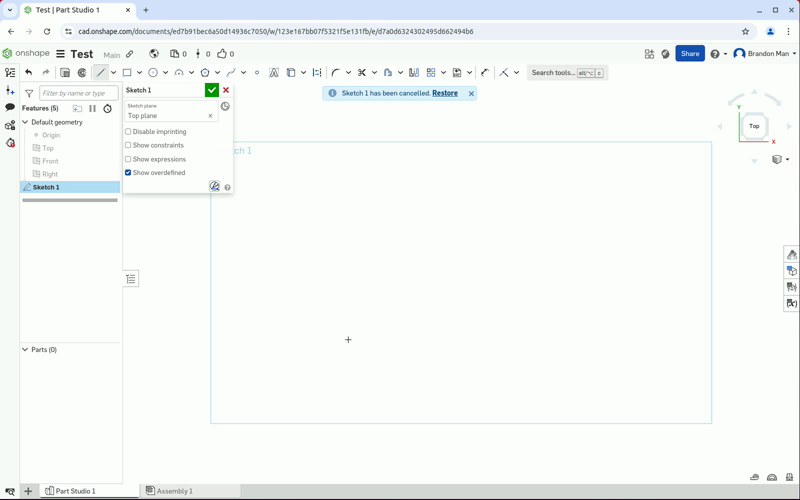
key_up(shift)
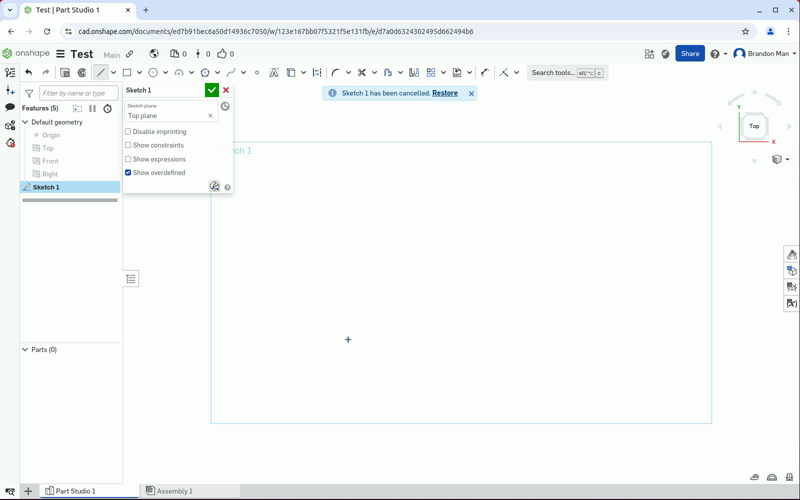
key_down(shift)
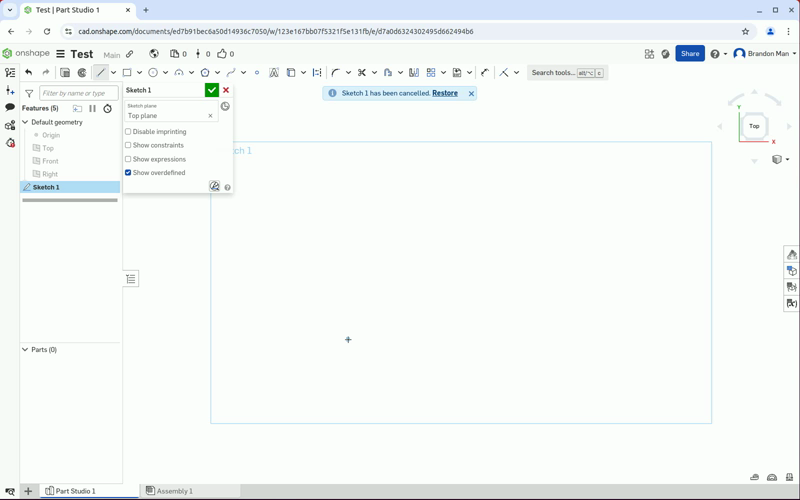
mouse_move(572, 339)
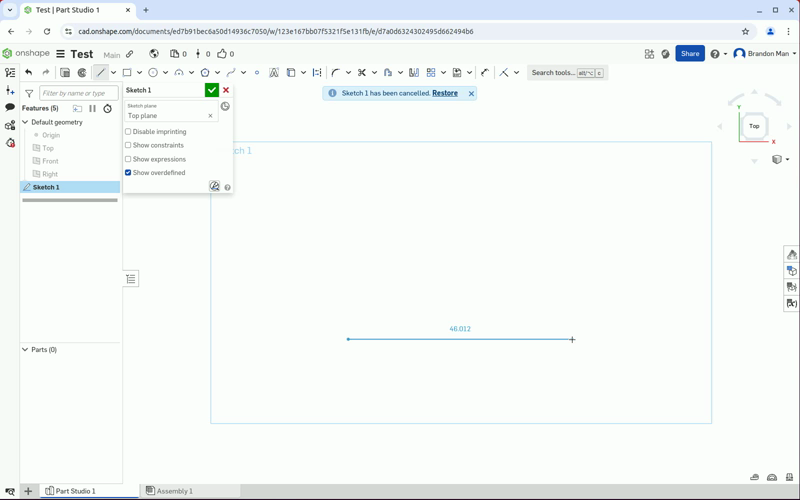
click(572, 339)
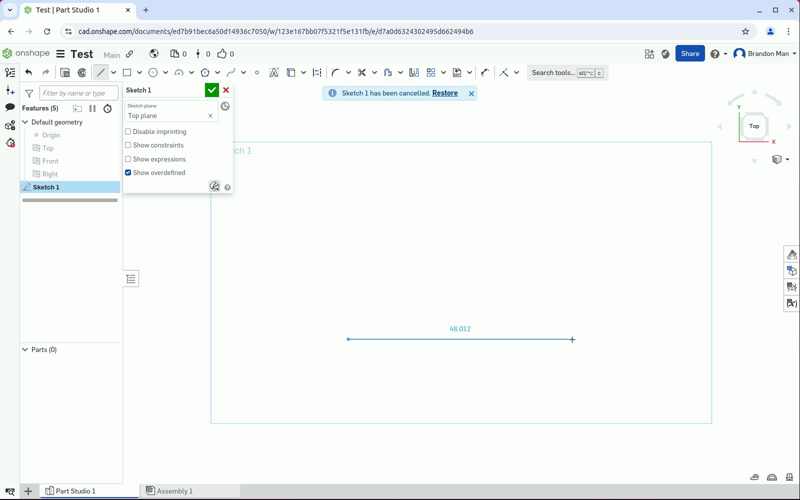
key_up(shift)
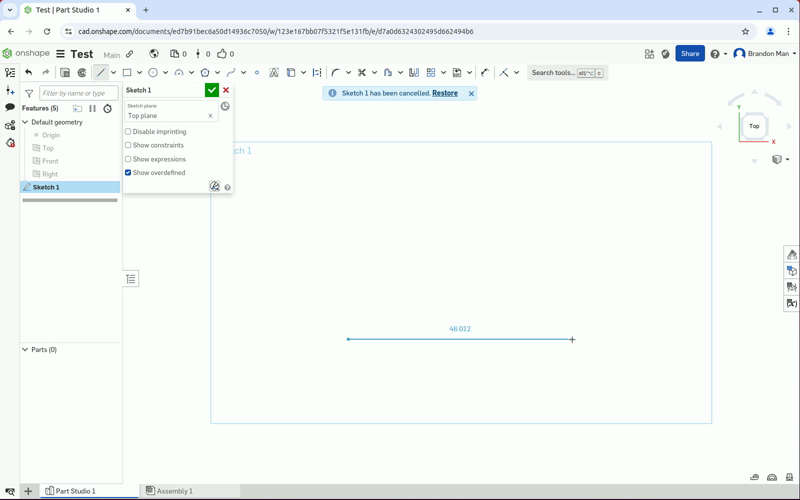
key_down(shift)
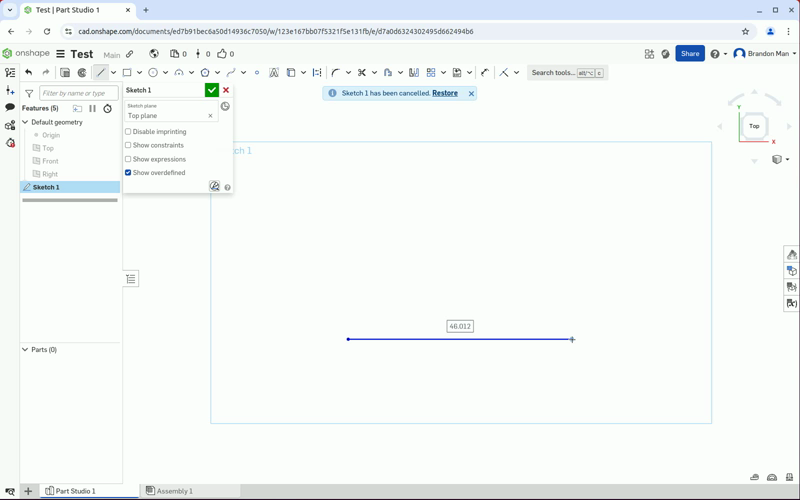
mouse_move(572, 226)
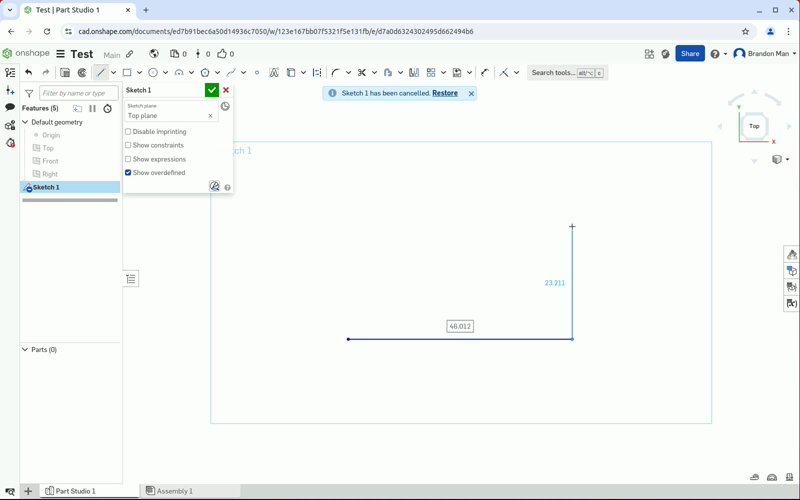
click(572, 226)
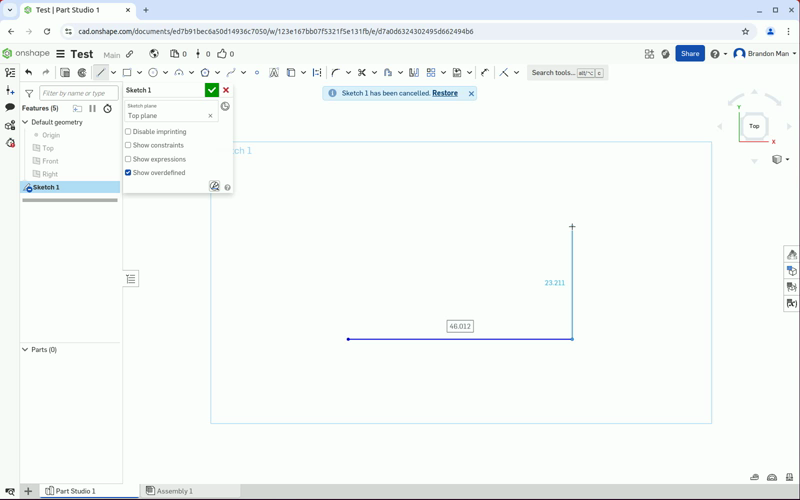
key_up(shift)
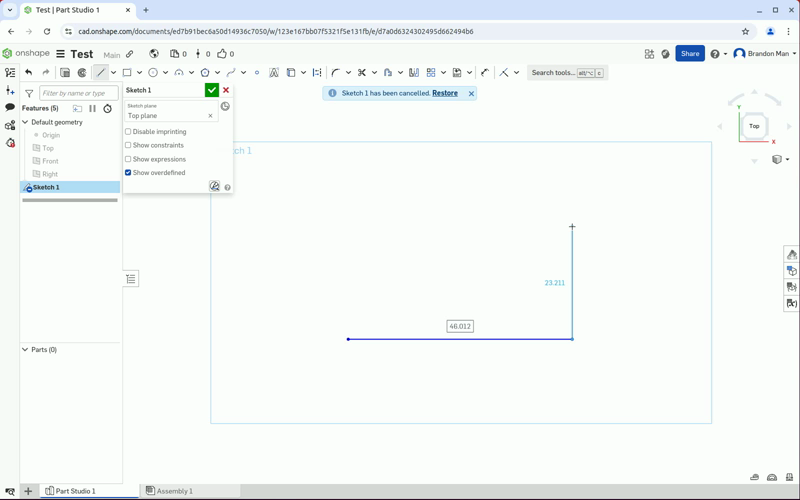
key_down(shift)
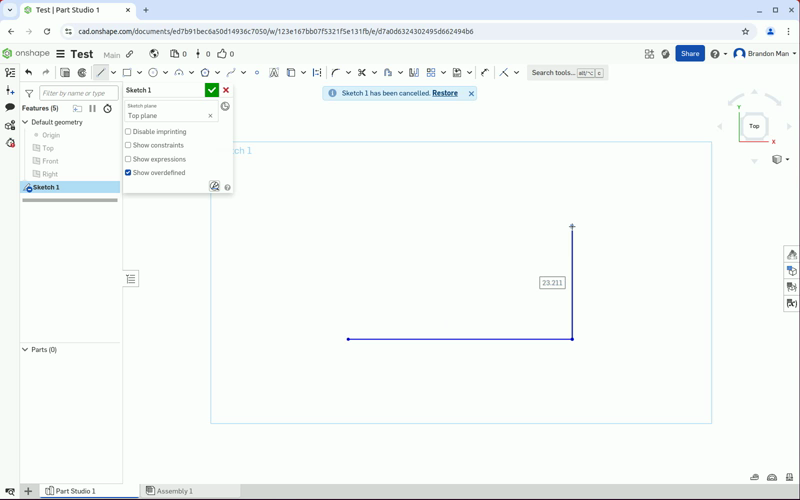
mouse_move(348, 226)
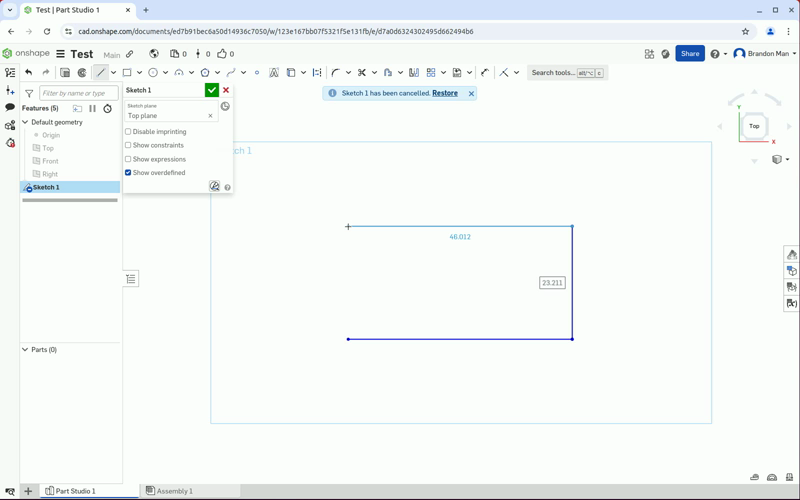
click(348, 226)
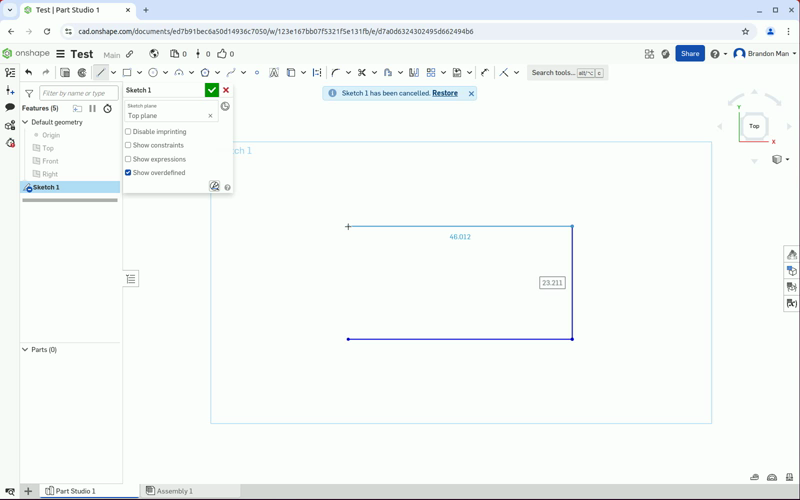
key_up(shift)
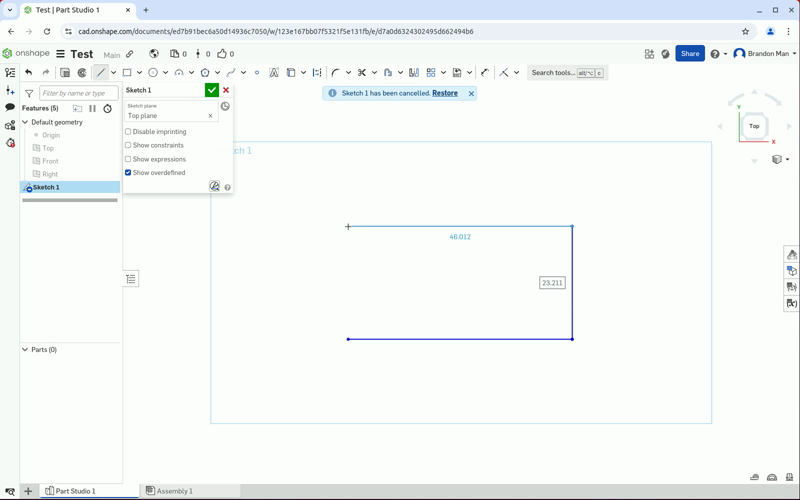
key_down(shift)
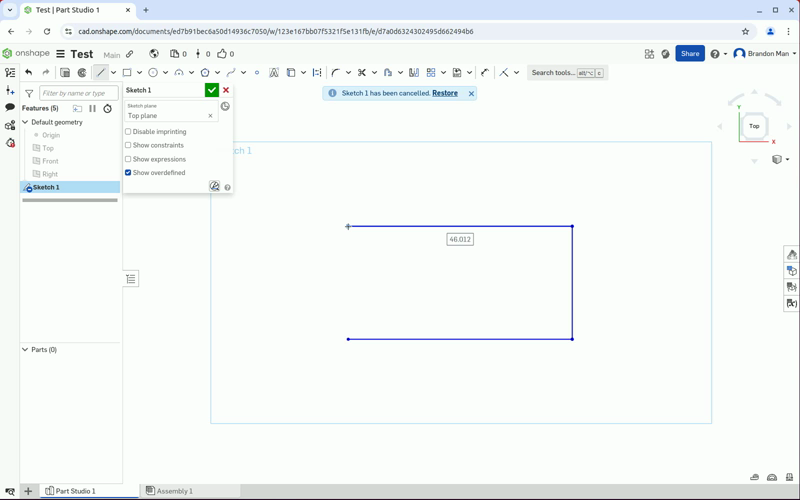
mouse_move(348, 339)
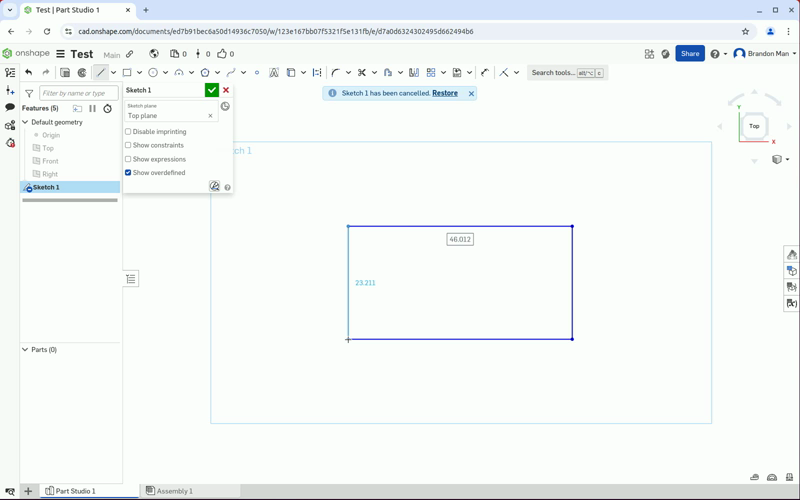
key_up(shift)
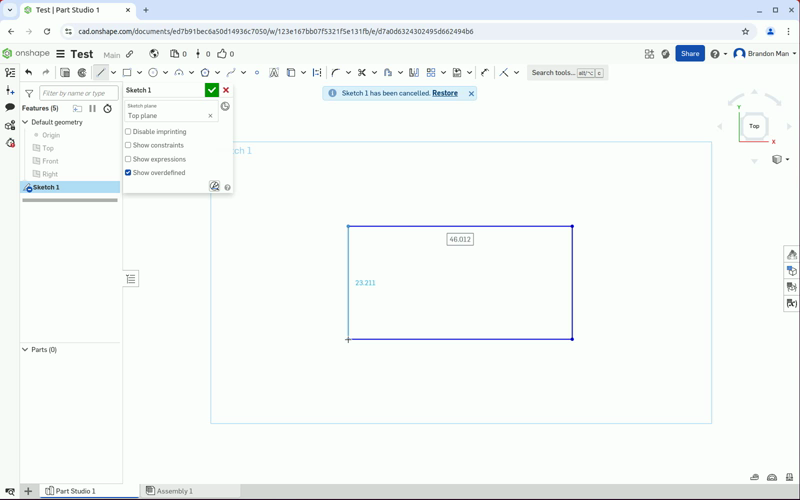
click(348, 339)
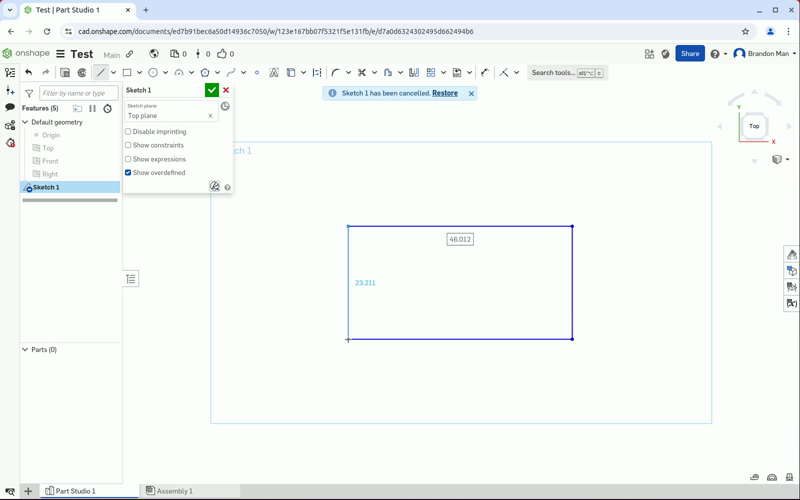
key(esc)
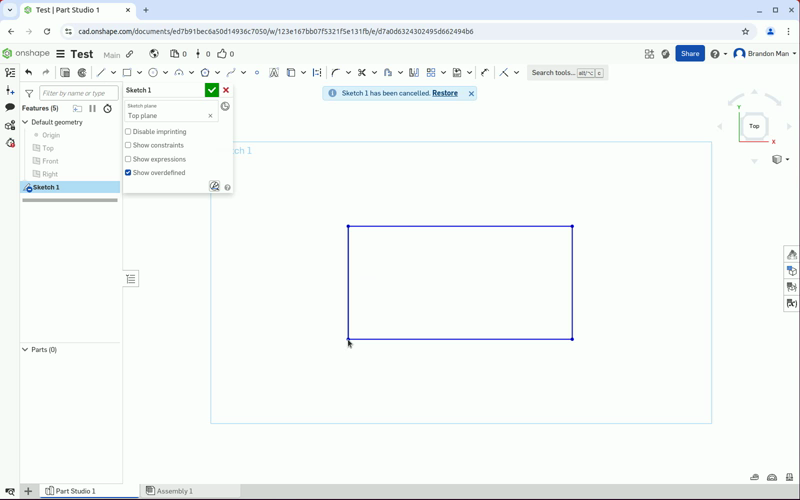
mouse_move(526, 303)
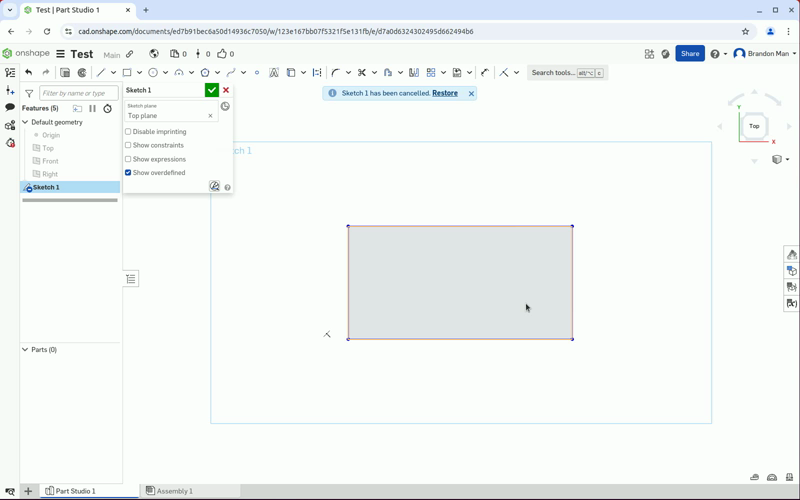
click(526, 303)
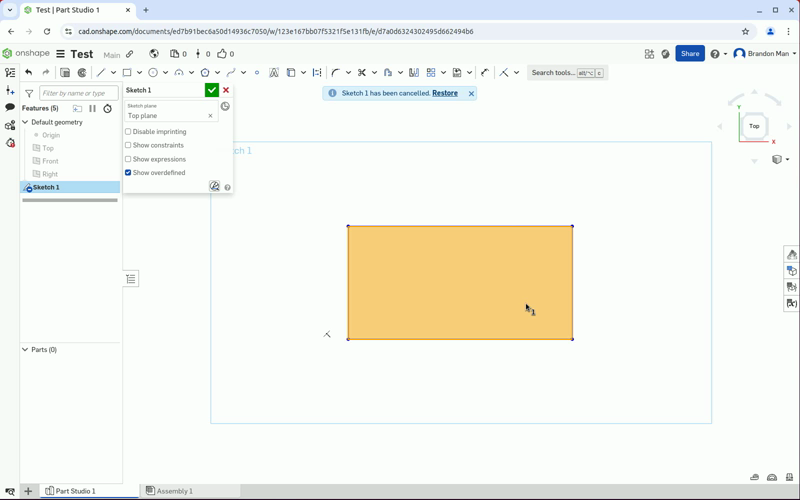
mouse_move(73, 352)
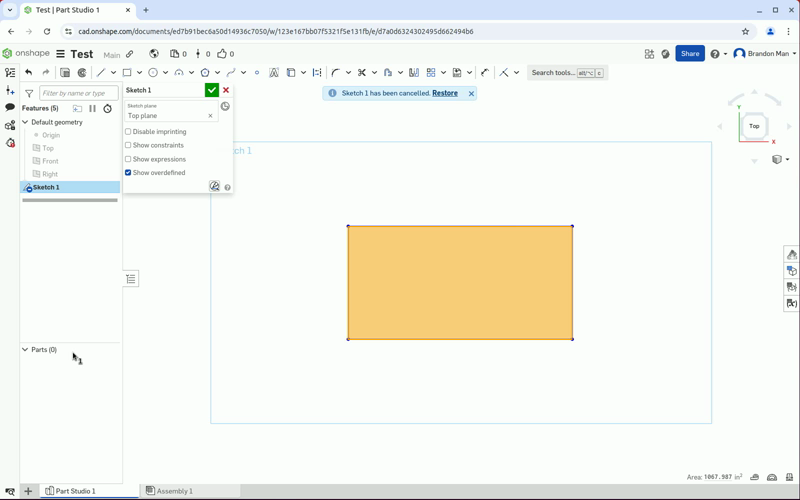
key(shift+y)
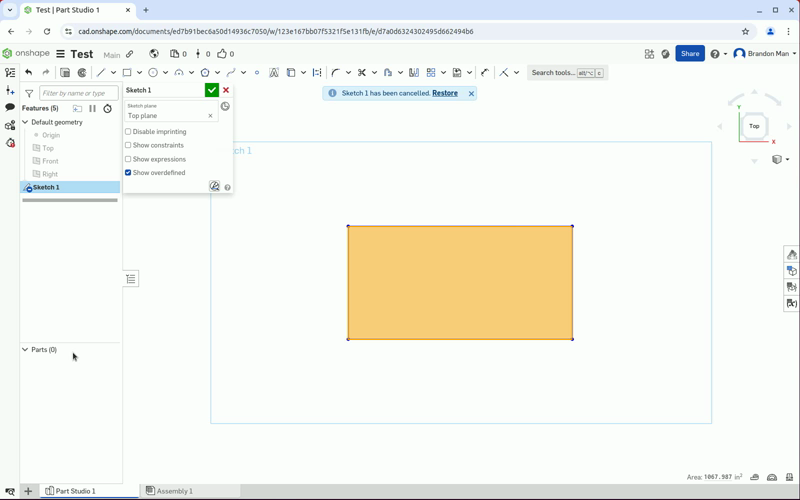
key(shift+e)
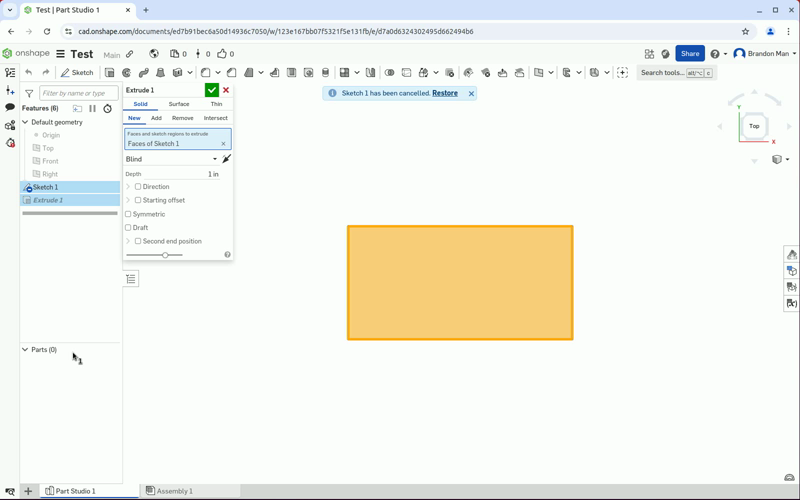
mouse_move(143, 106)
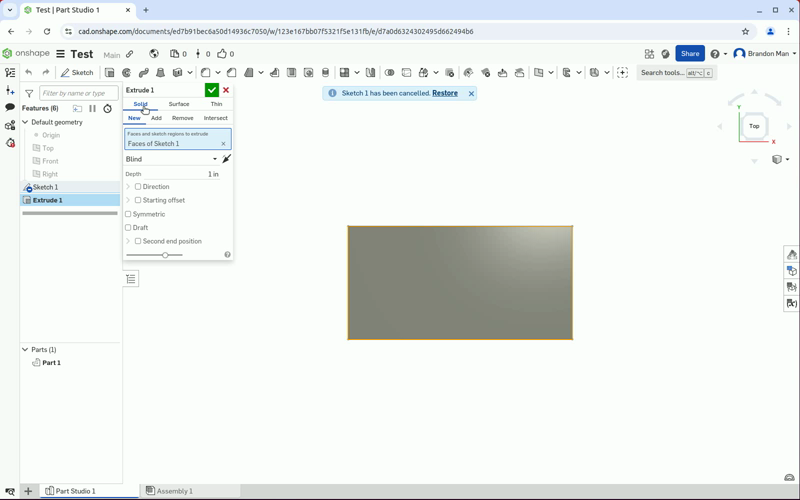
click(143, 106)
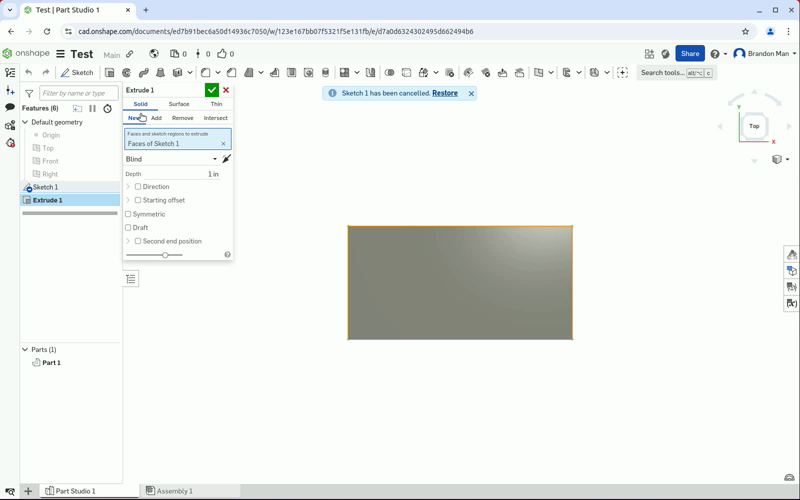
mouse_move(137, 120)
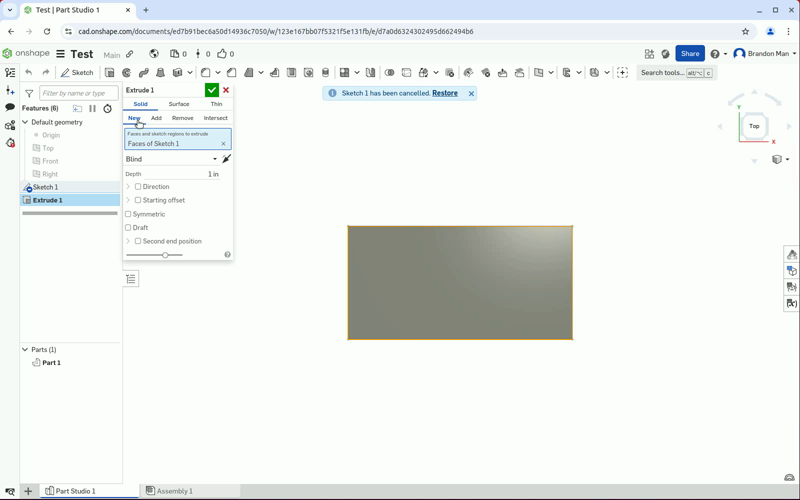
click(137, 120)
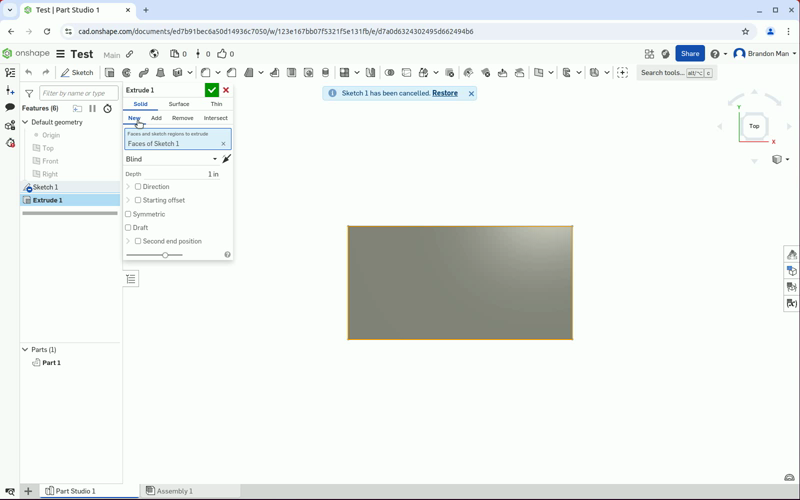
key(tab, 4)
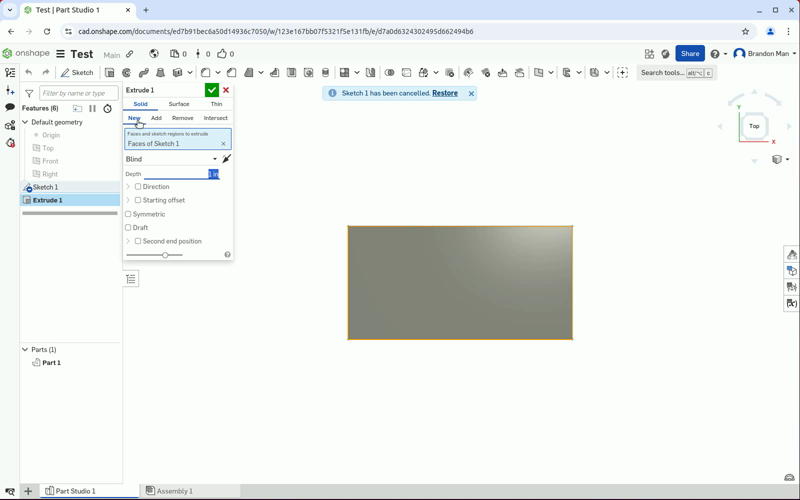
text(7.703)
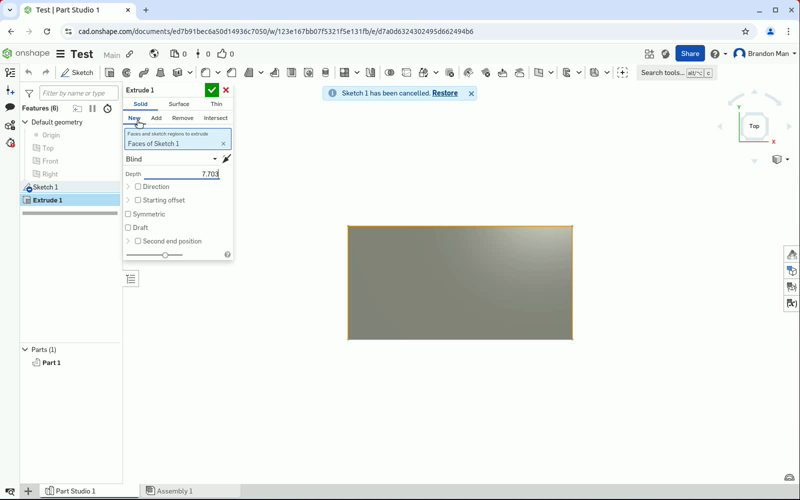
key(enter)
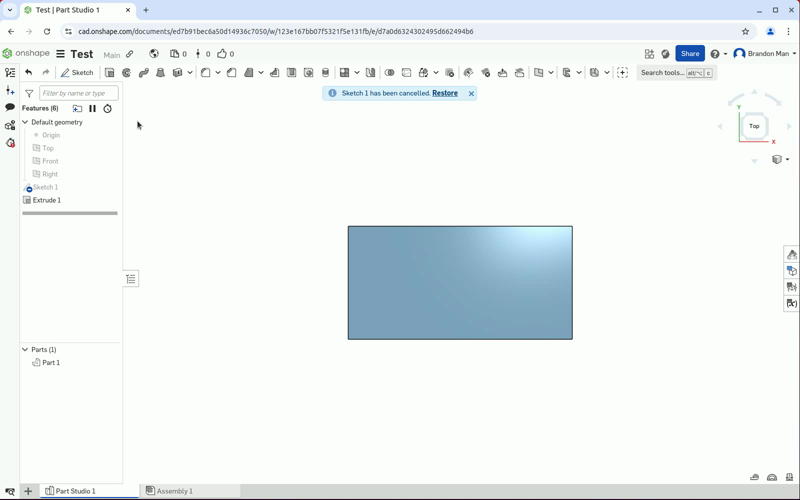
key(shift+h)
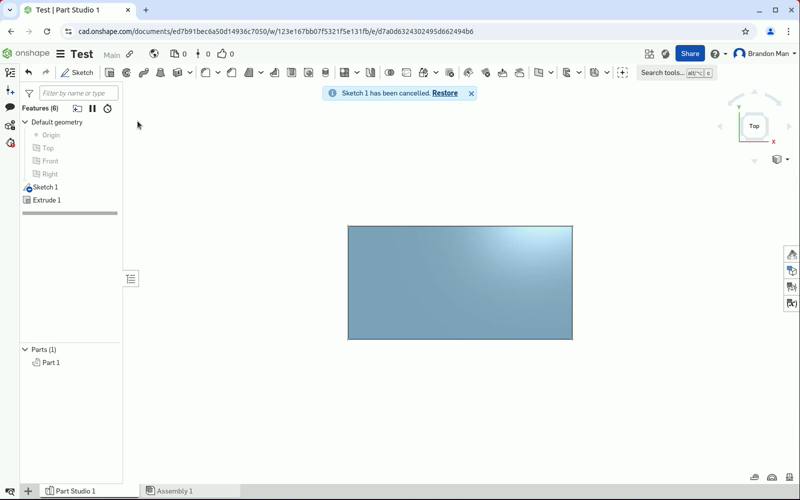
key(shift+h)
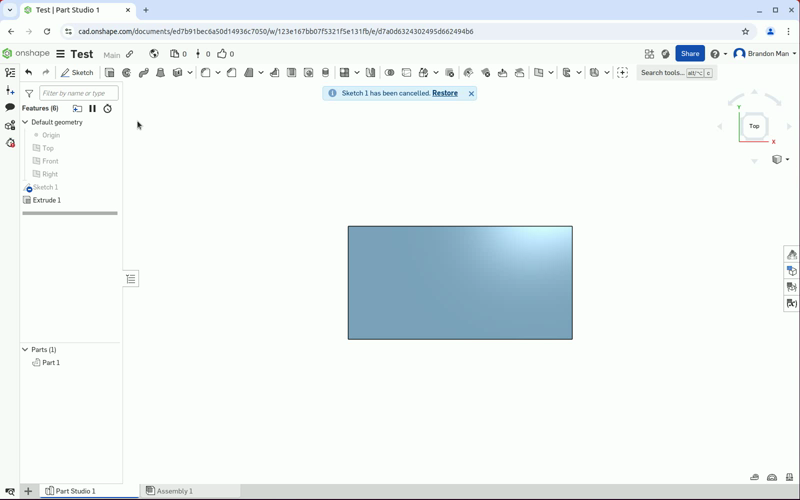
mouse_move(73, 189)
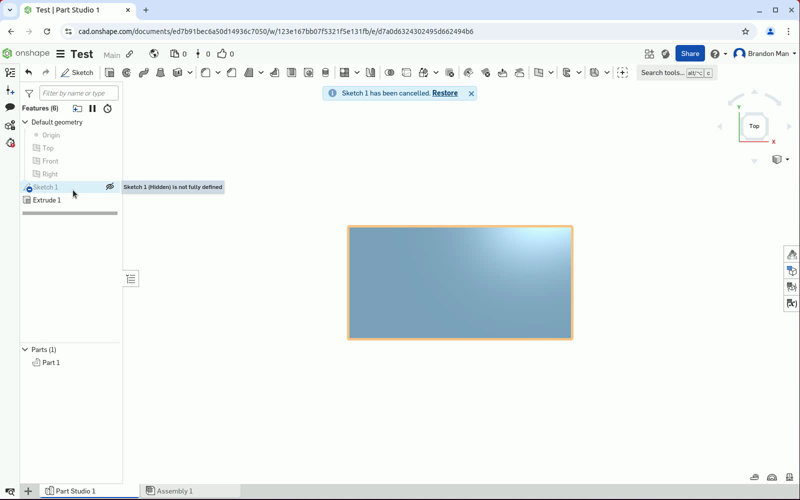
click(73, 189)
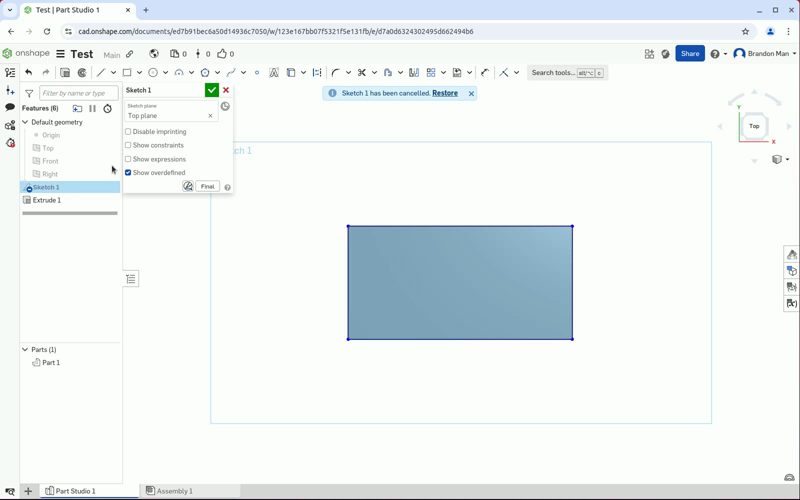
mouse_move(229, 92)
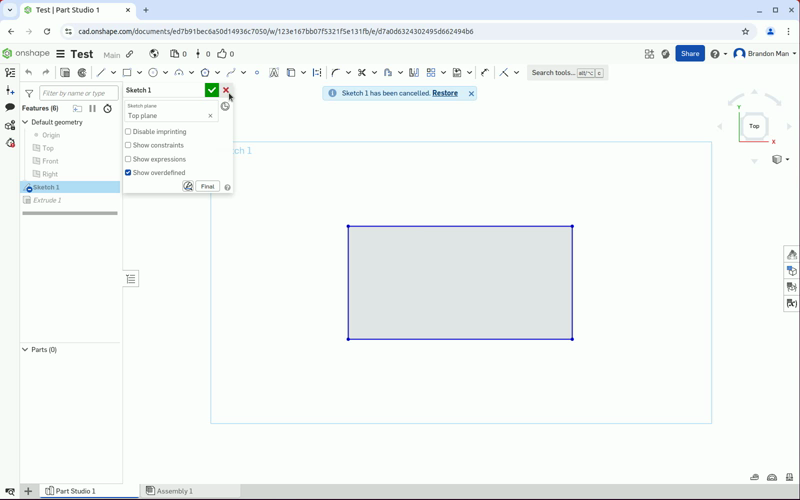
click(229, 92)
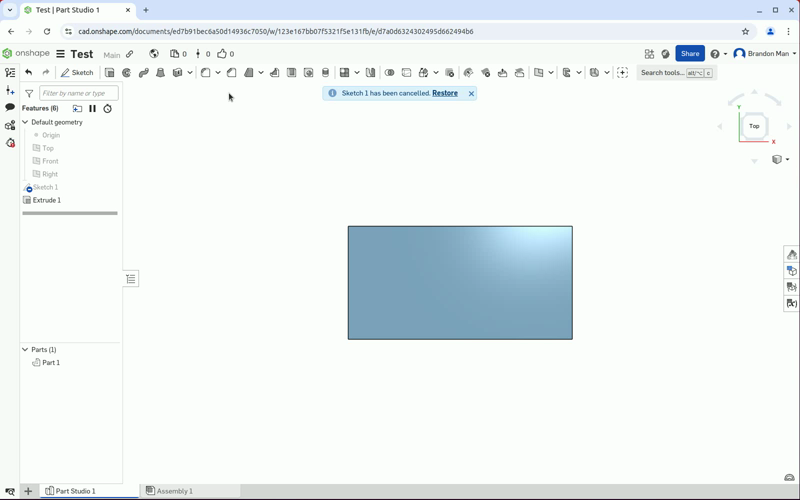
mouse_move(541, 75)
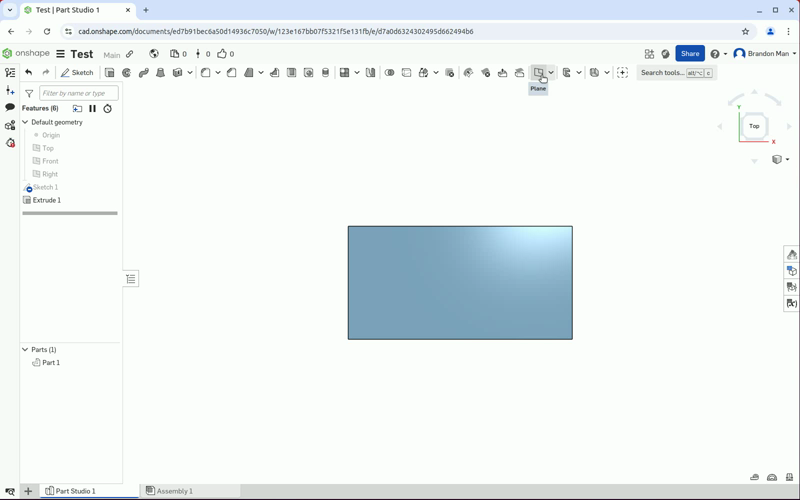
click(541, 75)
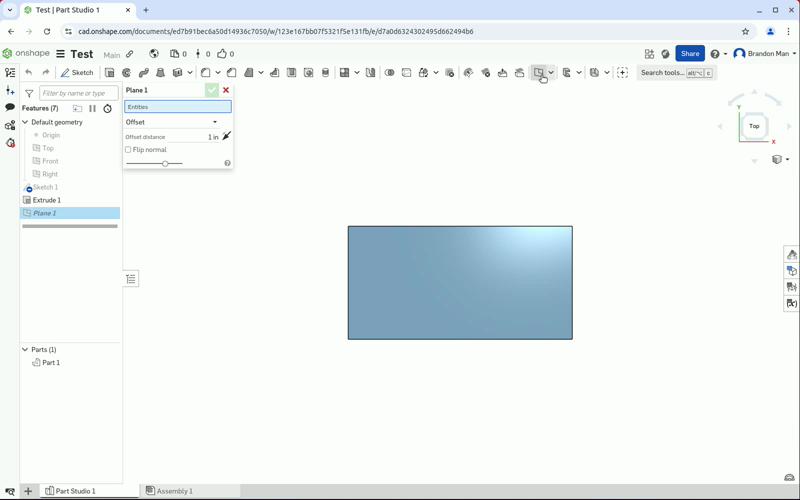
mouse_move(73, 150)
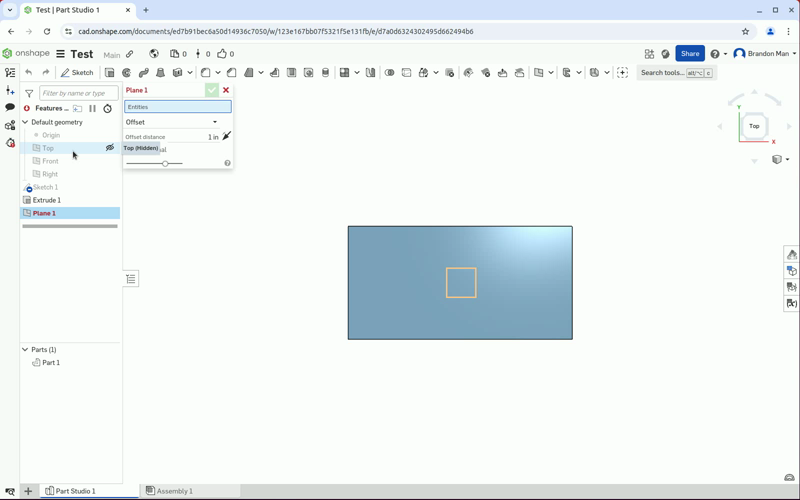
click(73, 150)
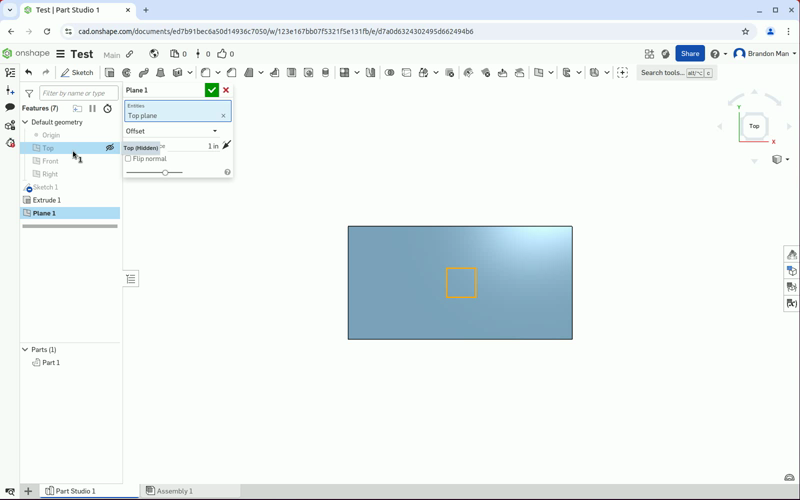
key(tab, 2)
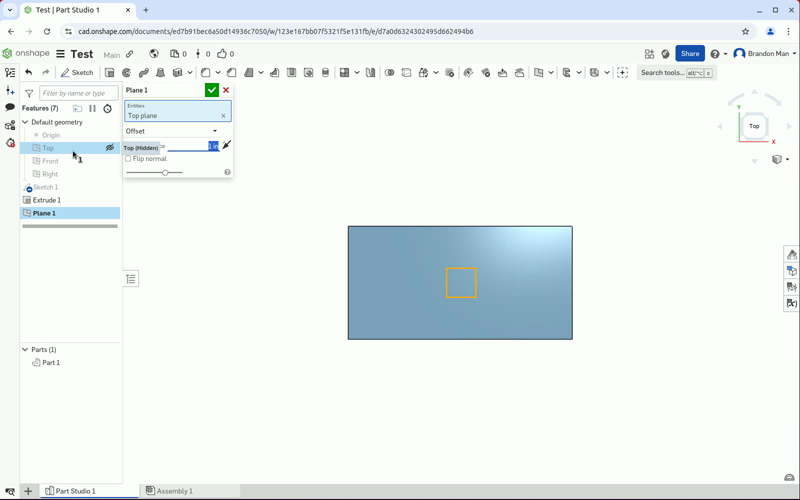
text(7.703)
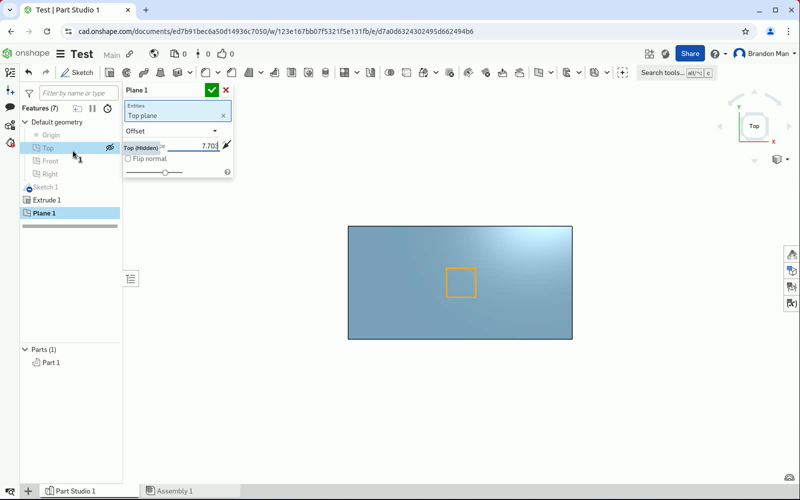
key(enter, 2)
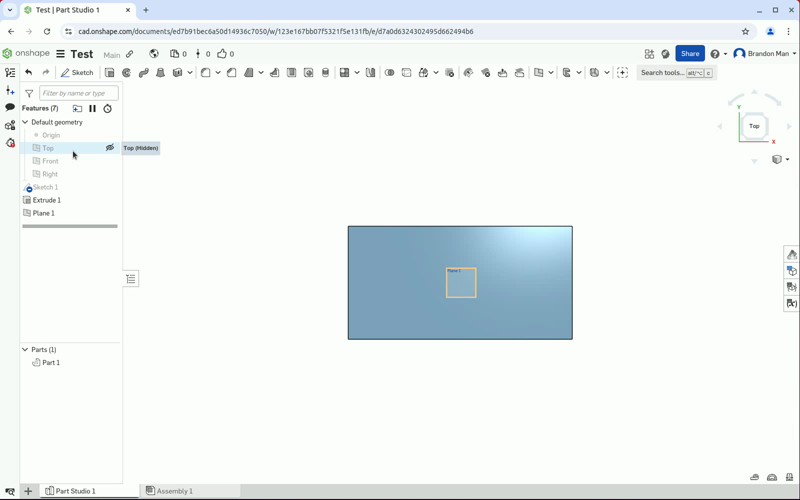
key(shift+s)
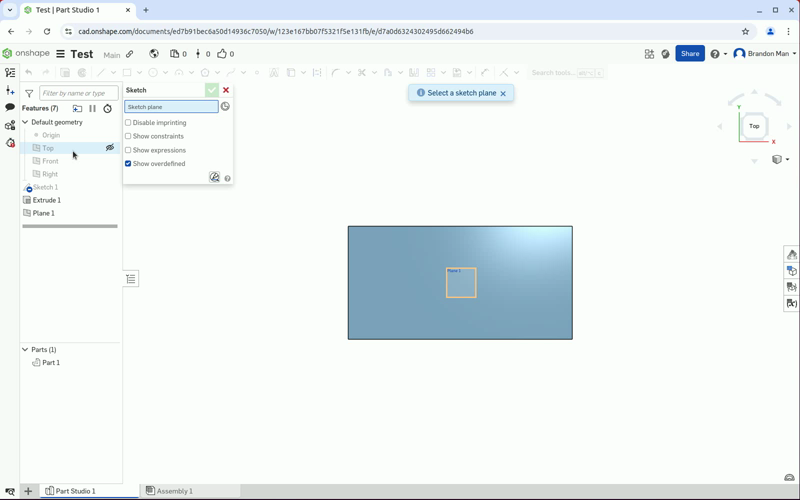
mouse_move(73, 215)
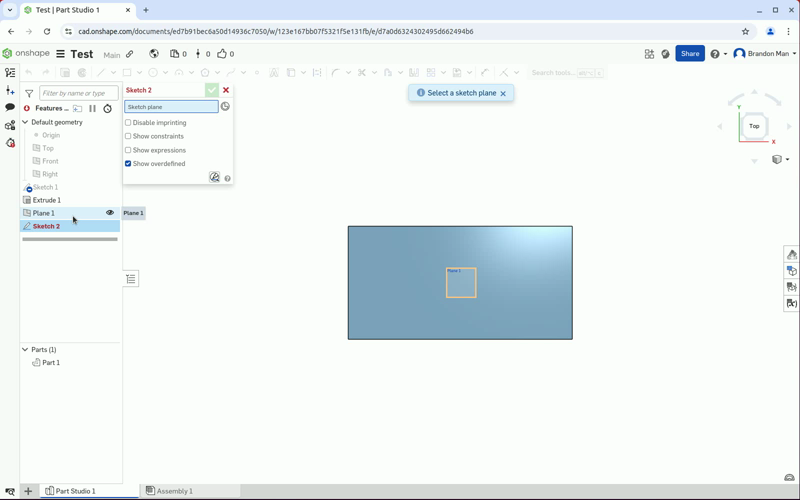
click(73, 215)
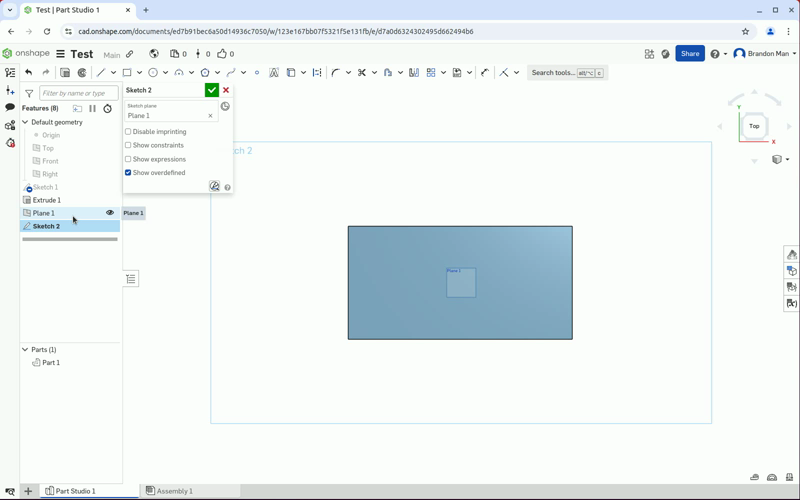
mouse_move(73, 352)
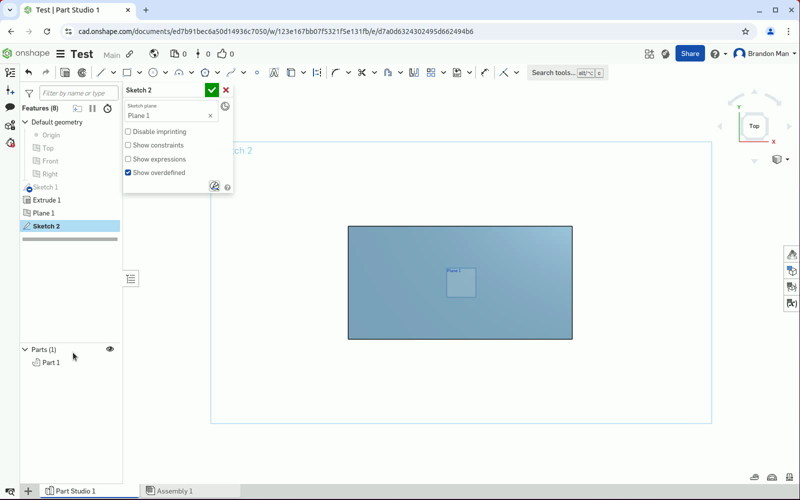
key(y)
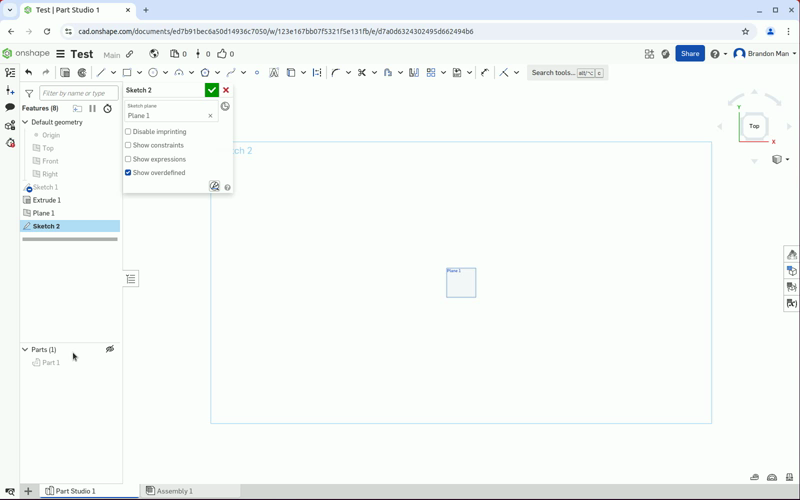
key(l)
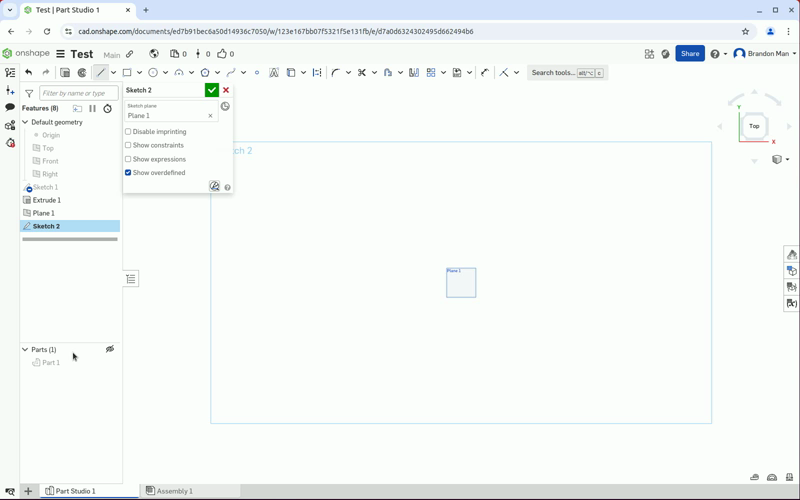
key_down(shift)
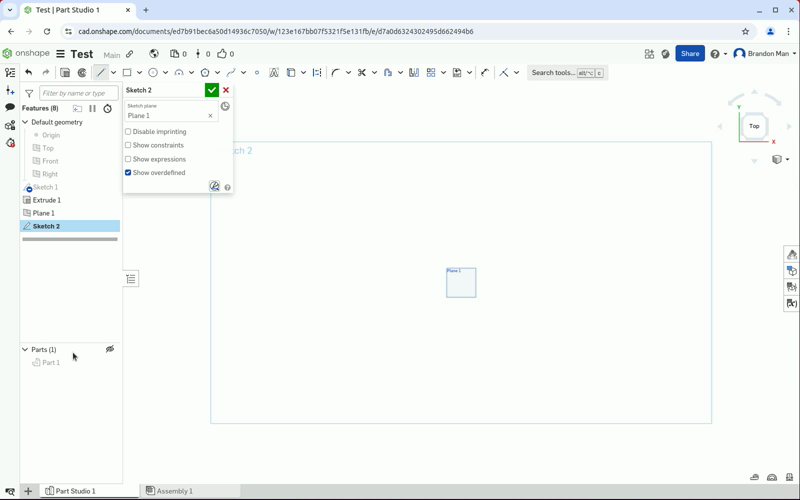
mouse_move(348, 339)
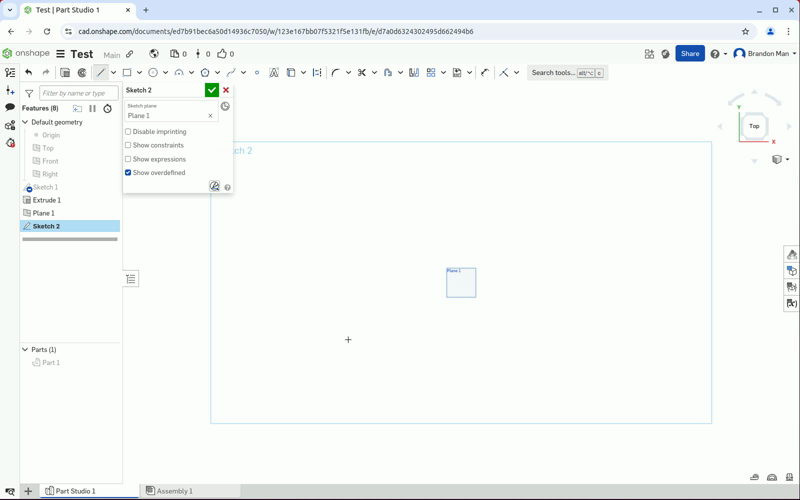
click(348, 339)
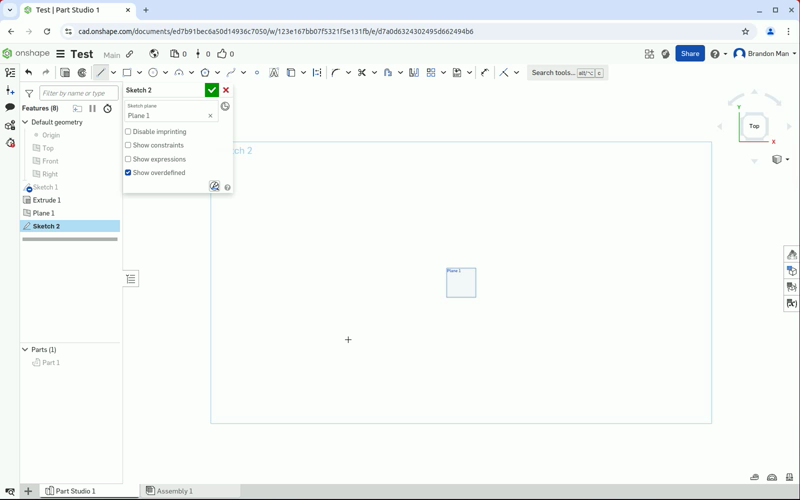
key_up(shift)
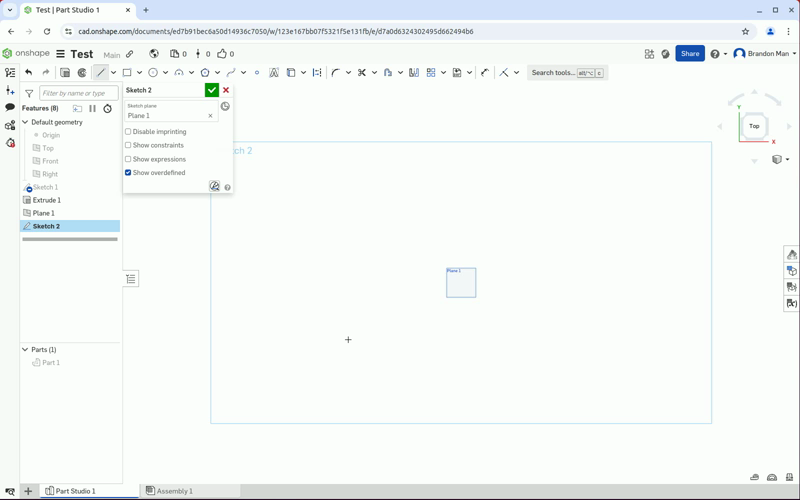
key_down(shift)
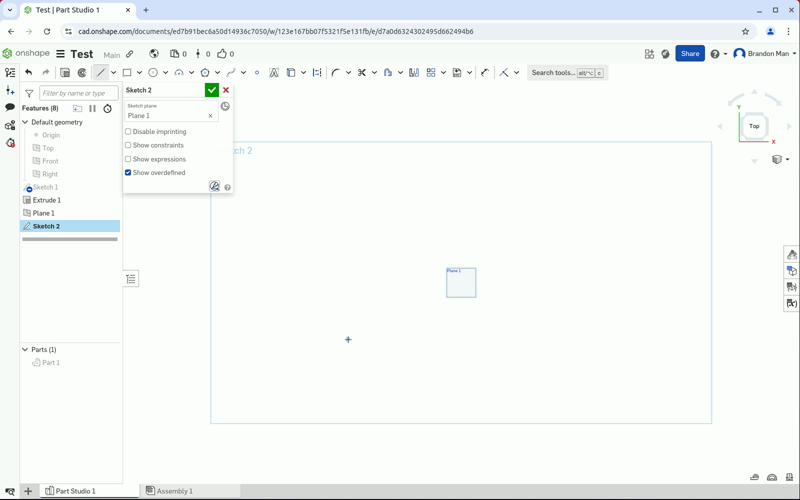
mouse_move(378, 339)
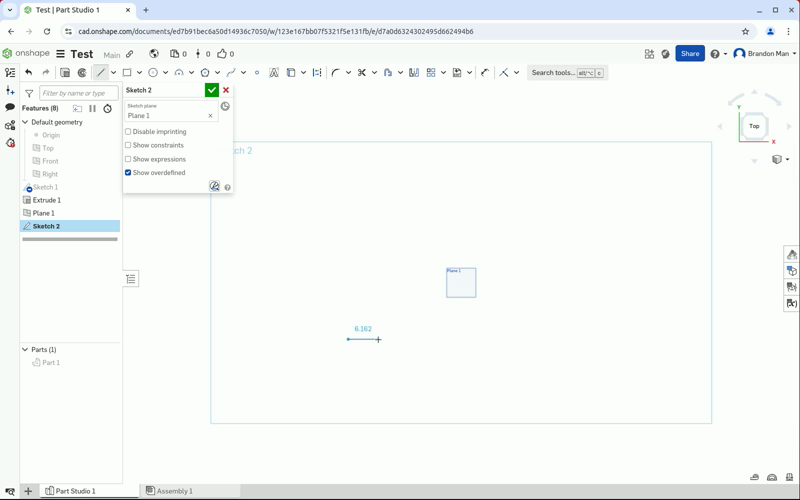
mouse_move(400, 339)
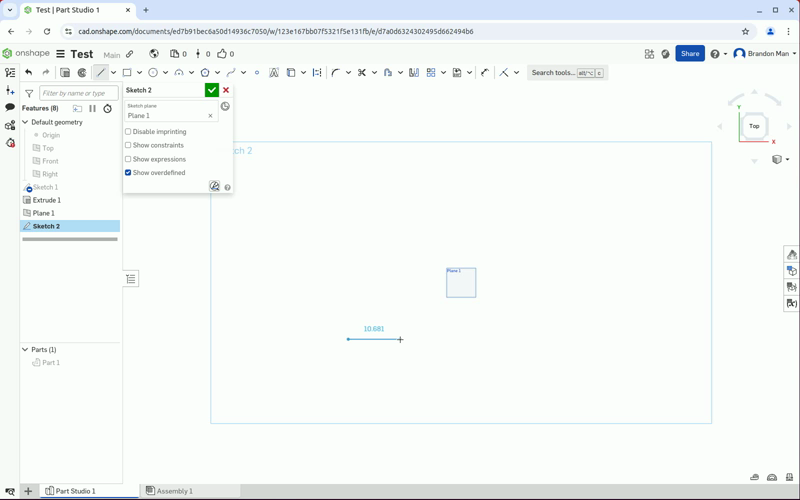
click(400, 339)
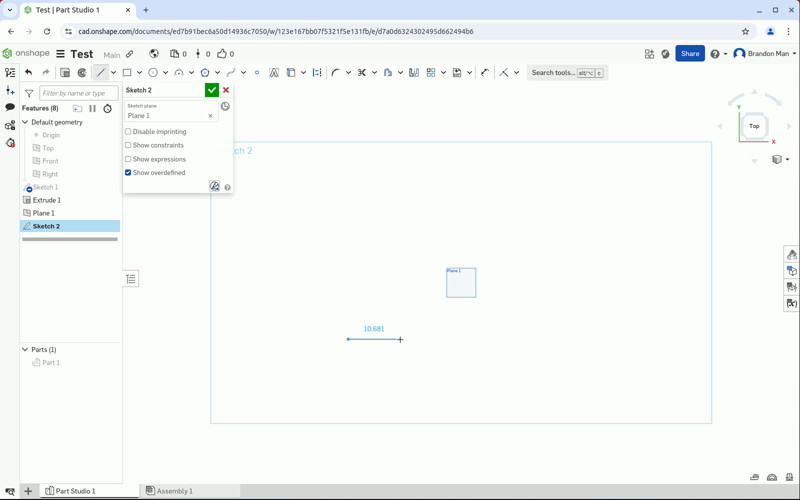
key_up(shift)
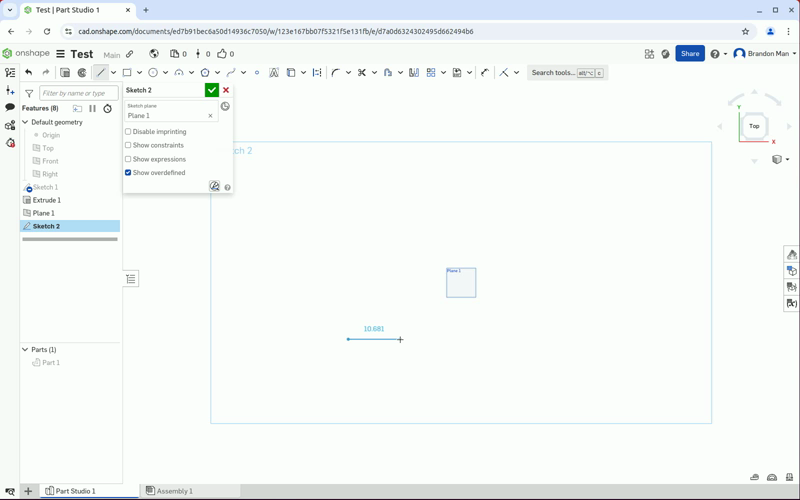
key_down(shift)
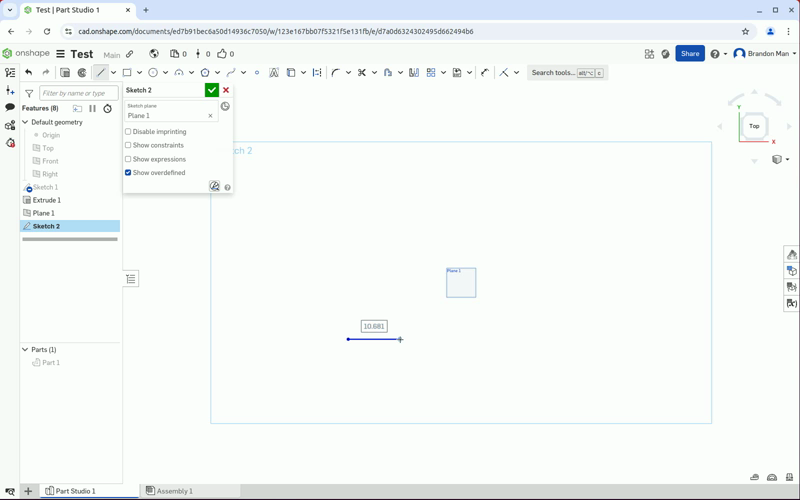
mouse_move(400, 226)
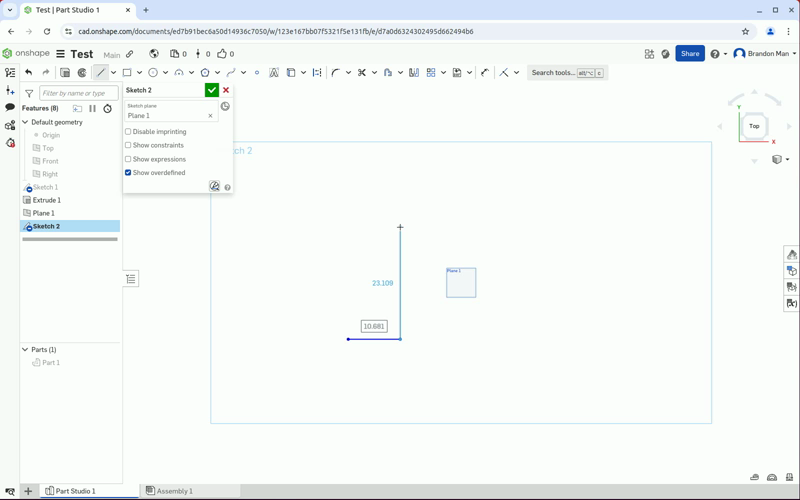
click(400, 226)
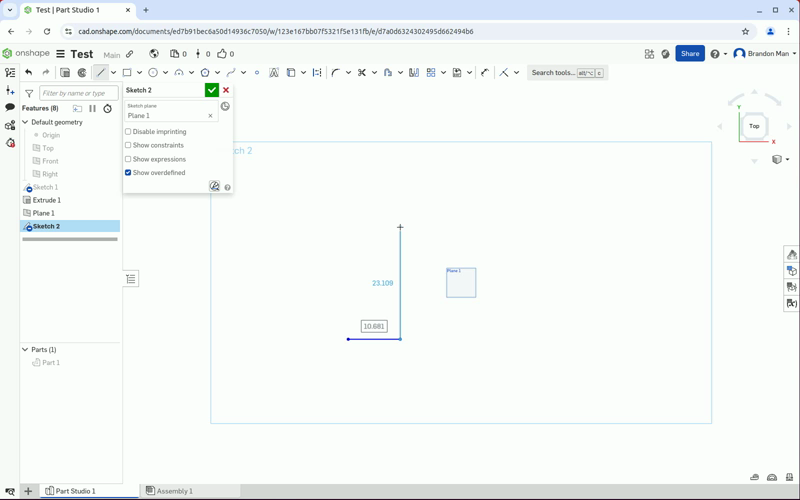
key_up(shift)
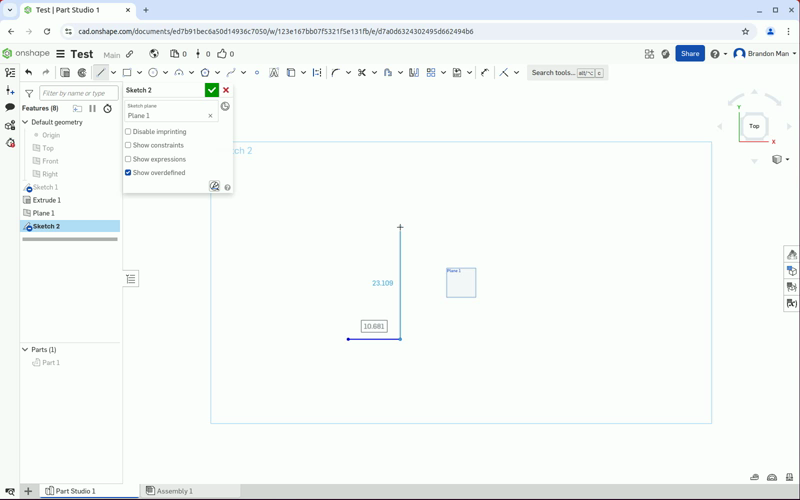
key_down(shift)
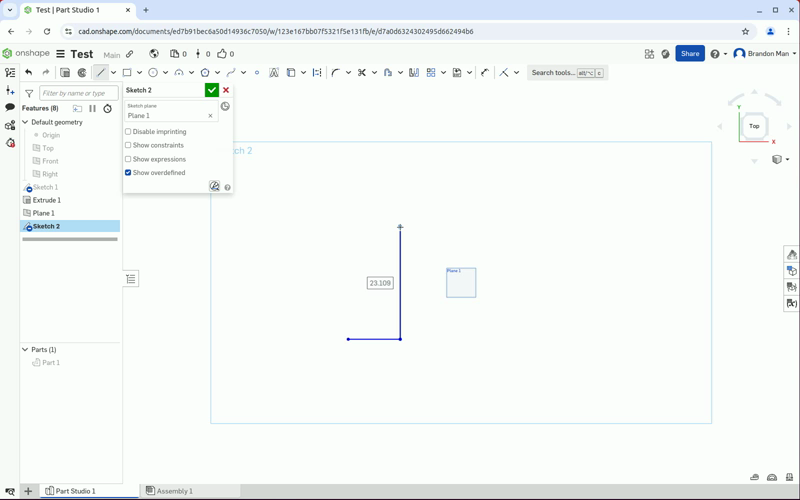
mouse_move(430, 226)
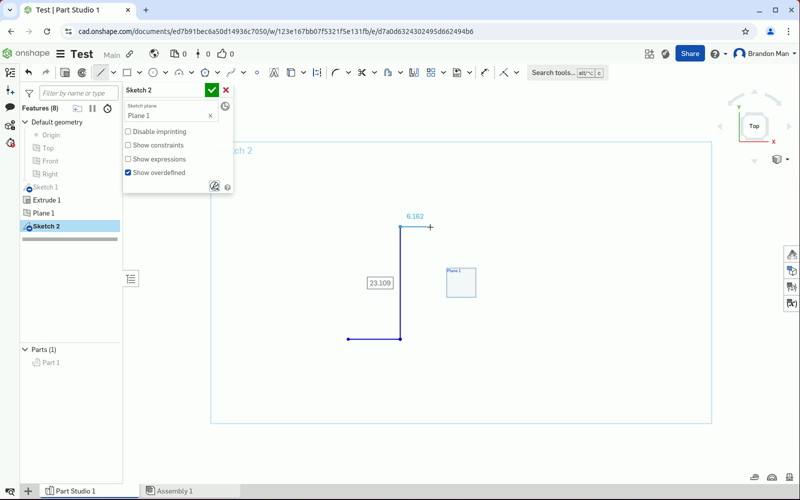
mouse_move(348, 226)
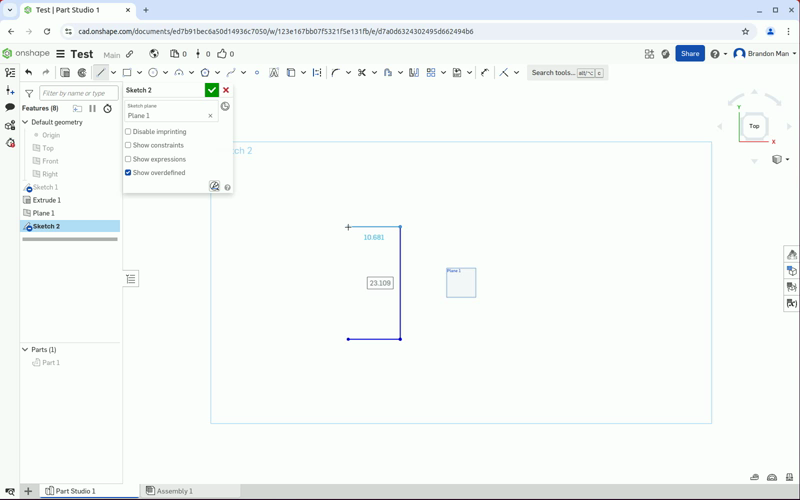
click(348, 226)
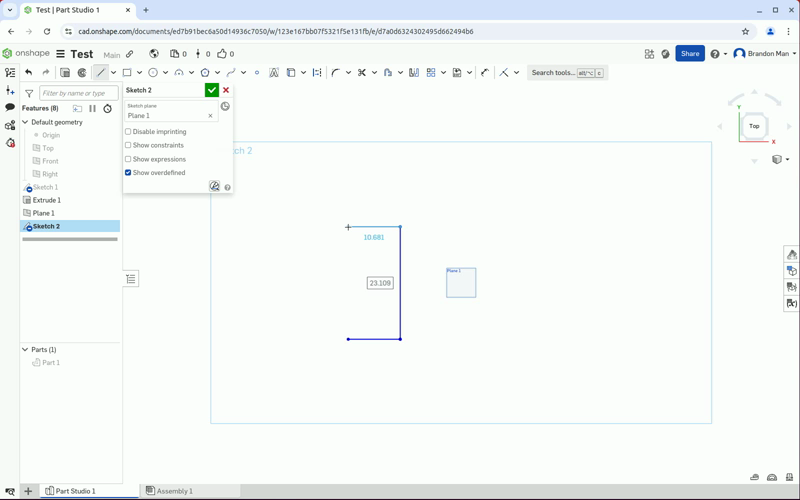
key_up(shift)
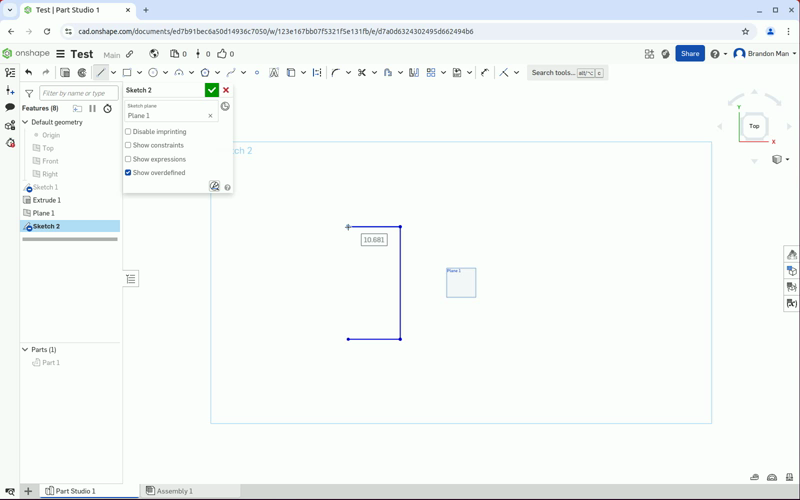
key_down(shift)
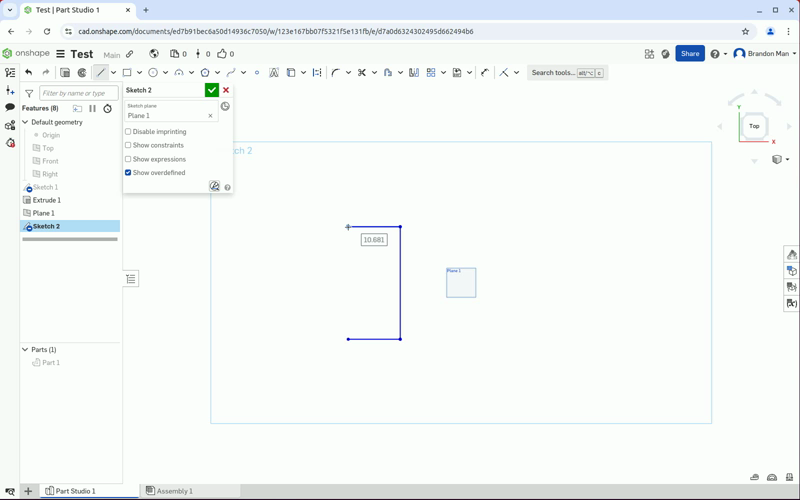
mouse_move(348, 339)
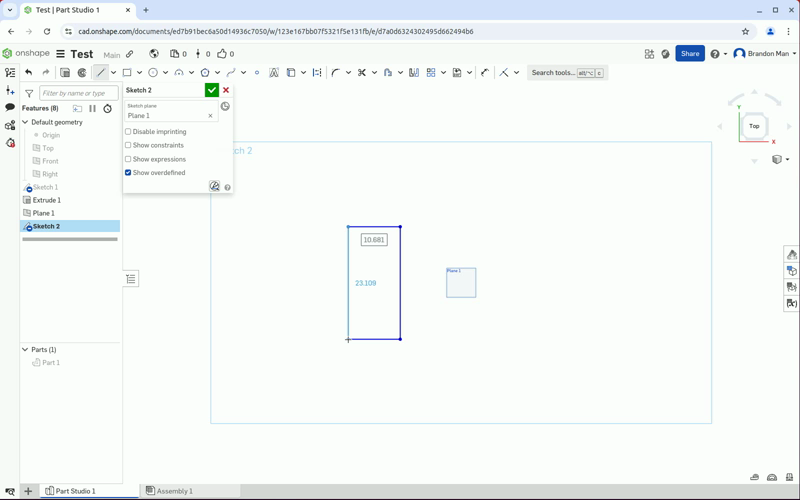
key_up(shift)
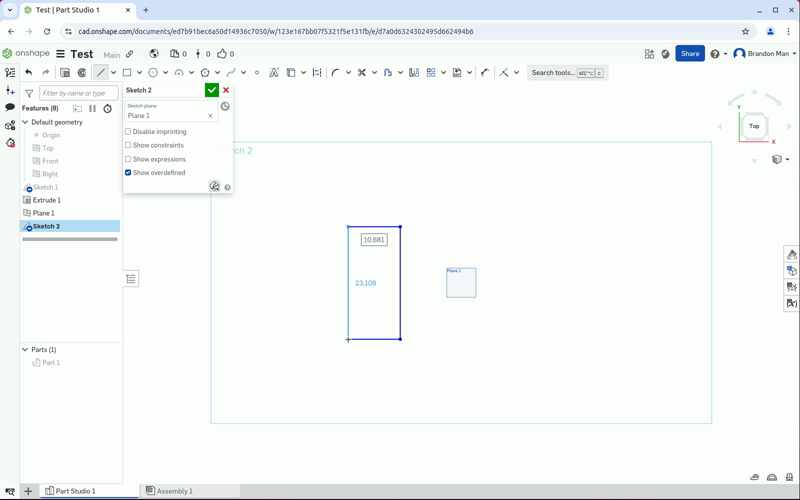
click(348, 339)
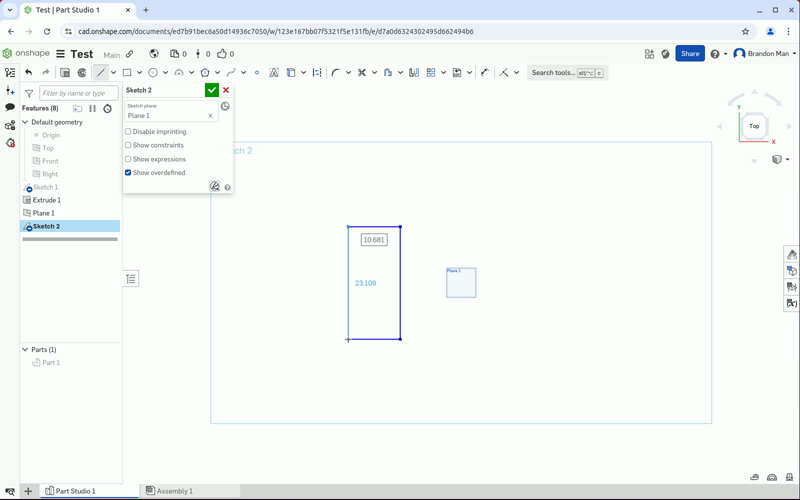
key(esc)
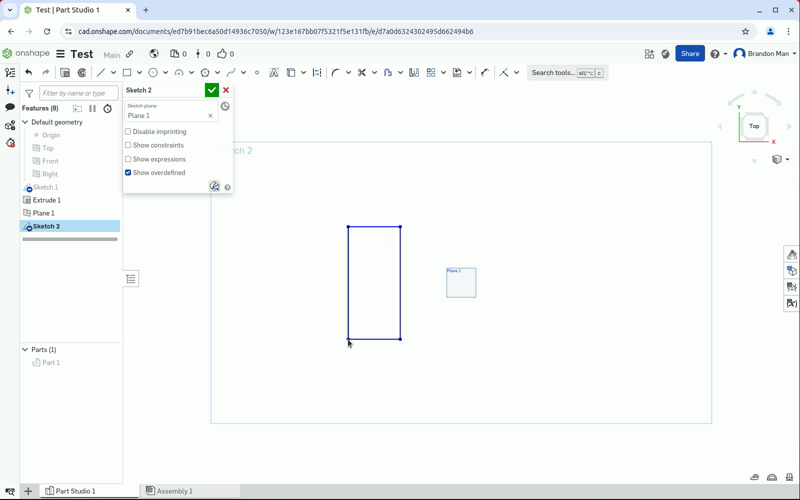
mouse_move(366, 232)
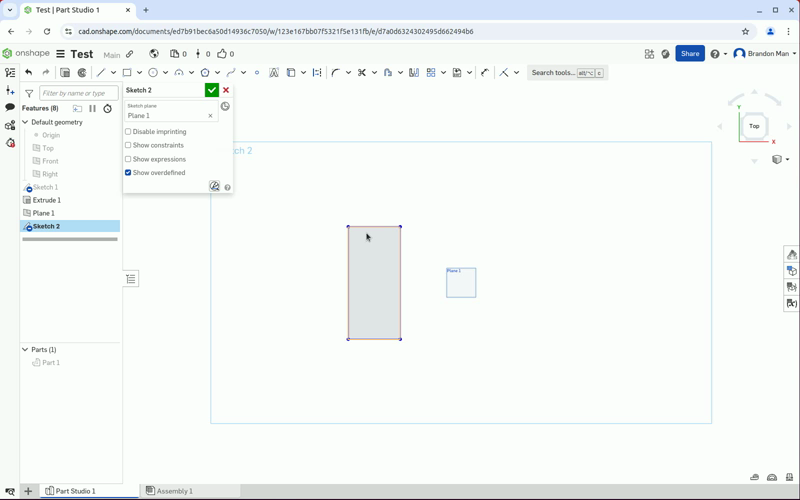
click(366, 232)
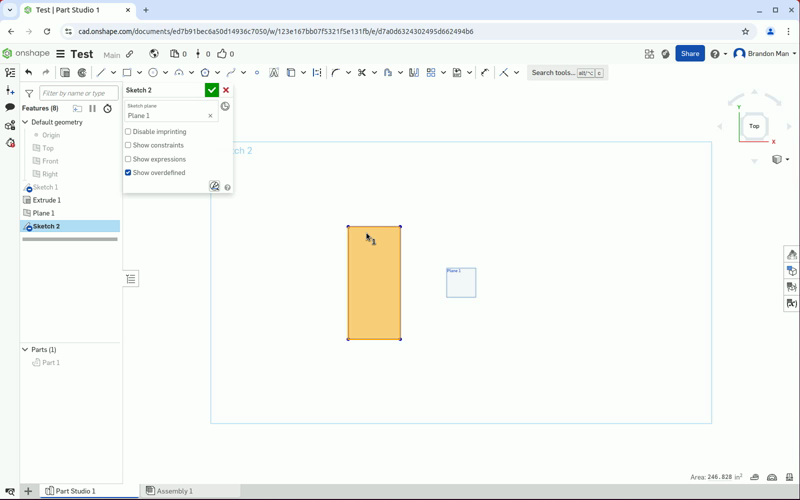
mouse_move(73, 352)
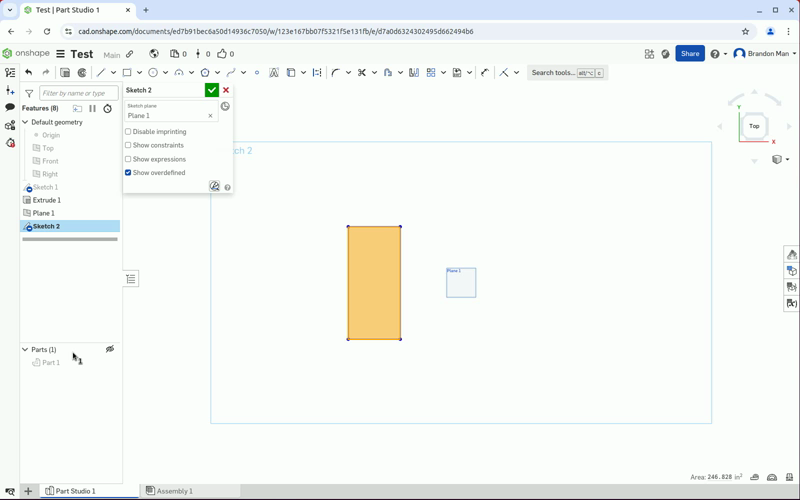
key(shift+y)
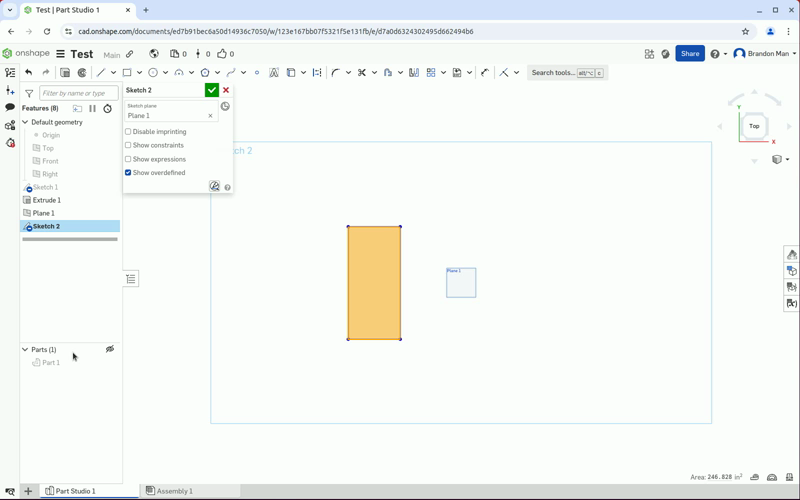
key(shift+e)
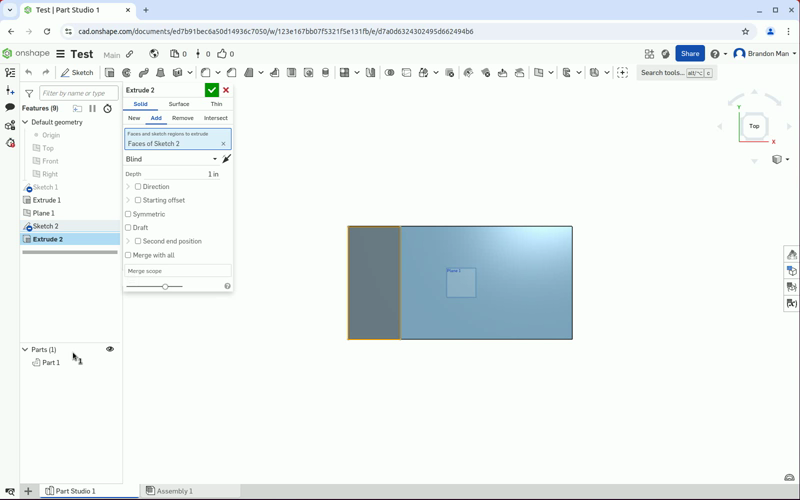
mouse_move(143, 106)
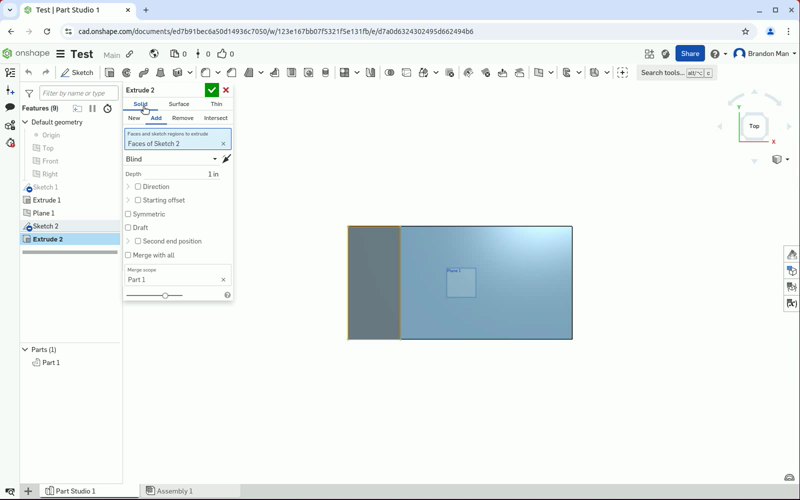
click(143, 106)
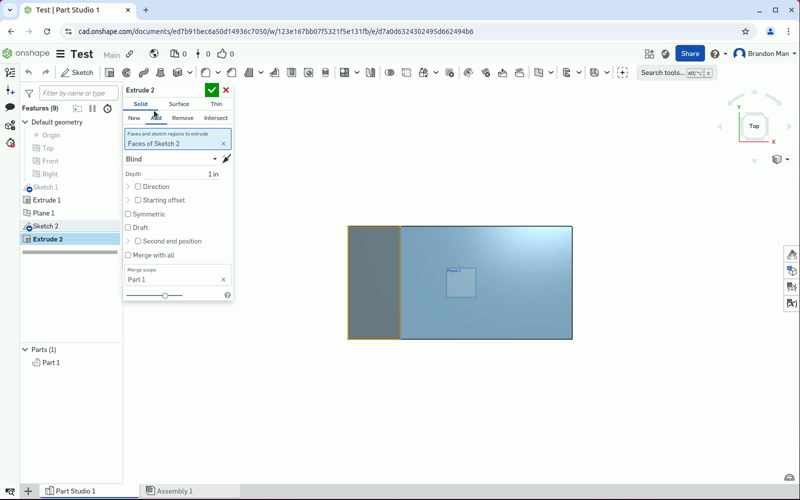
mouse_move(186, 120)
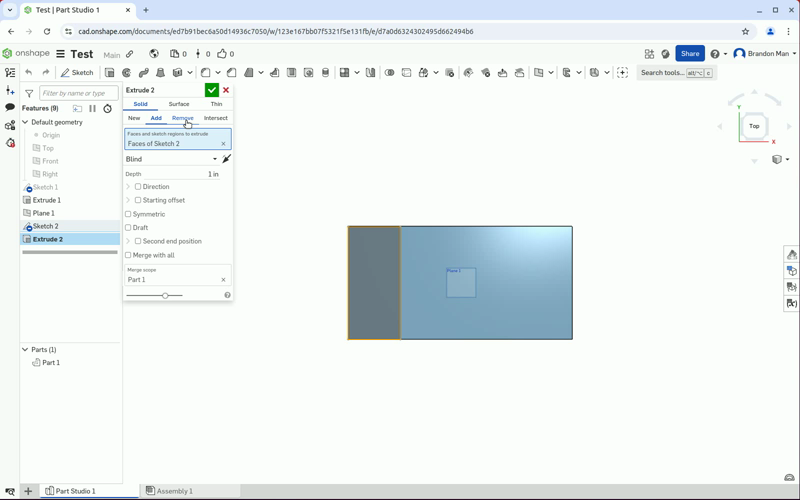
click(186, 120)
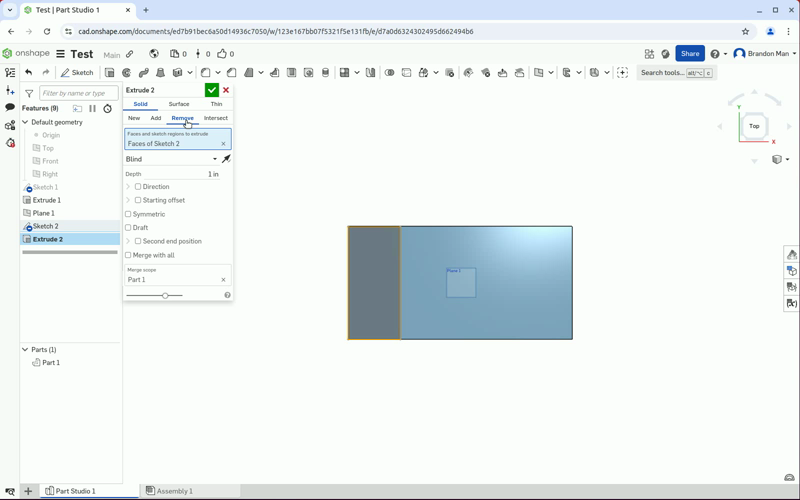
key(tab, 4)
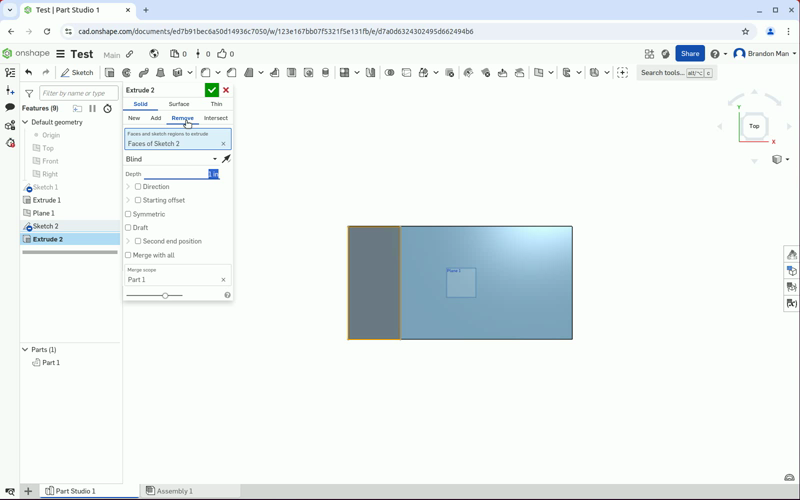
text(3.851)
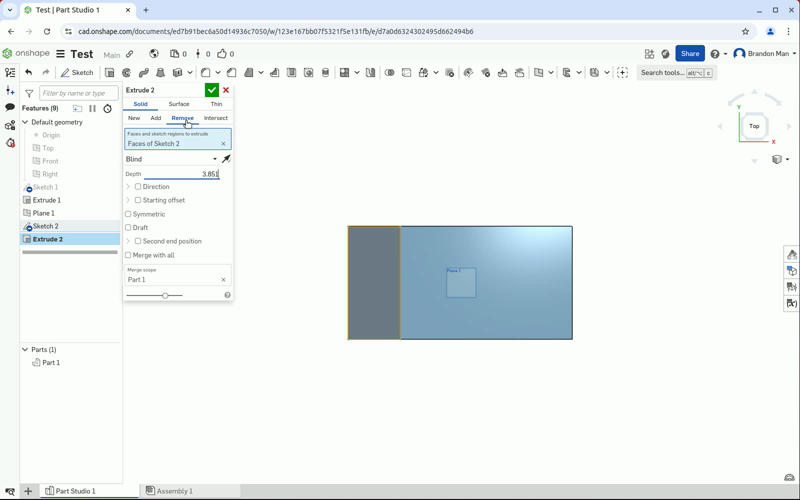
key(tab, 6)
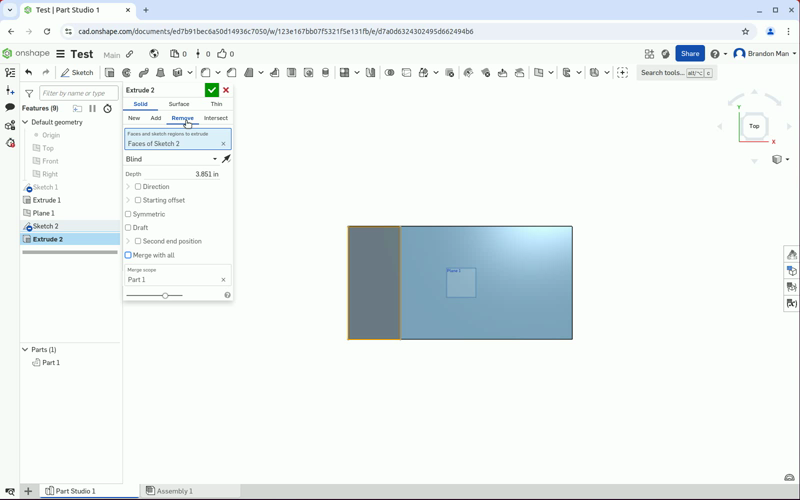
key(space)
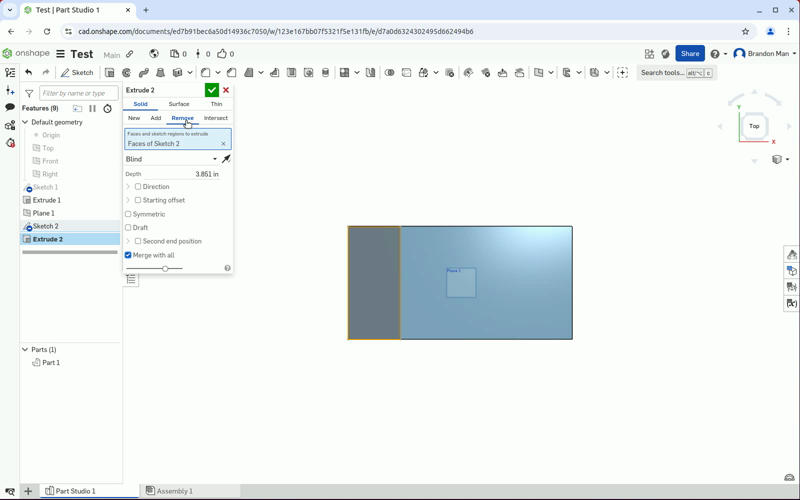
key(enter)
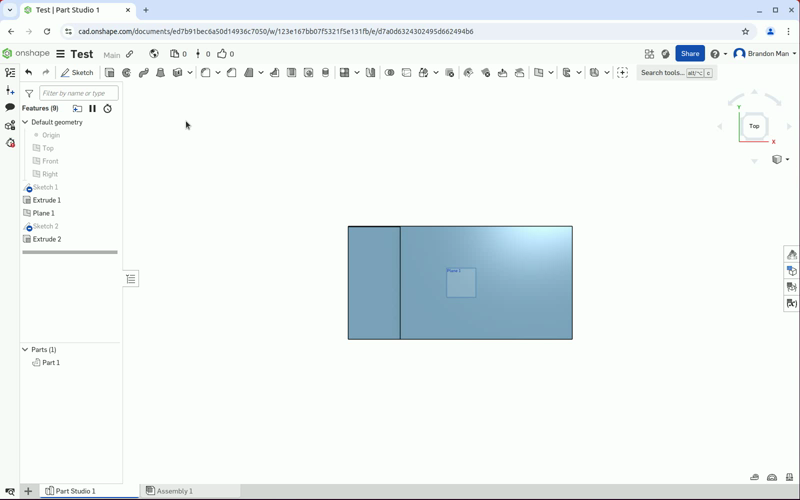
key(shift+h)
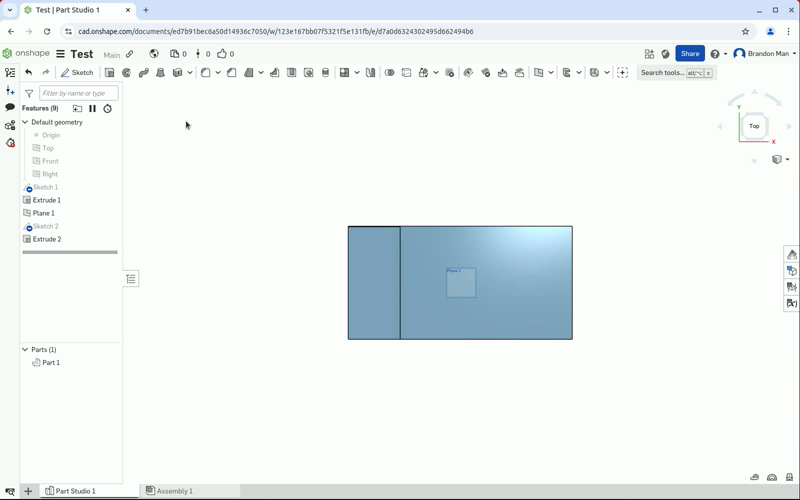
key(shift+h)
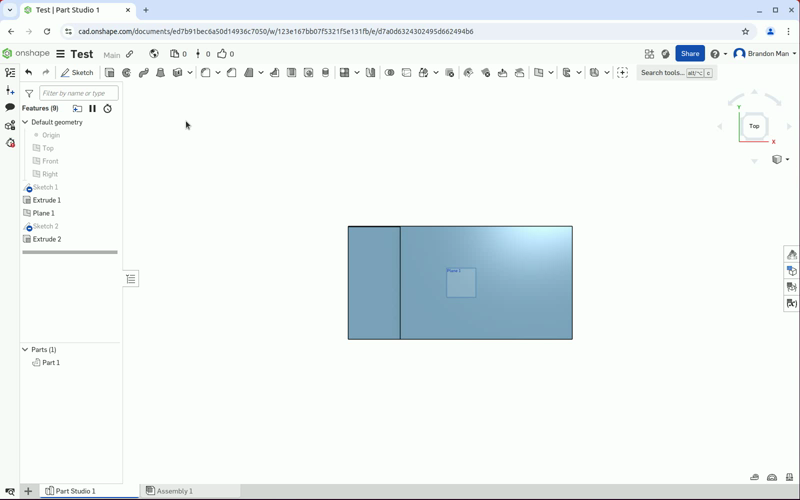
mouse_move(73, 189)
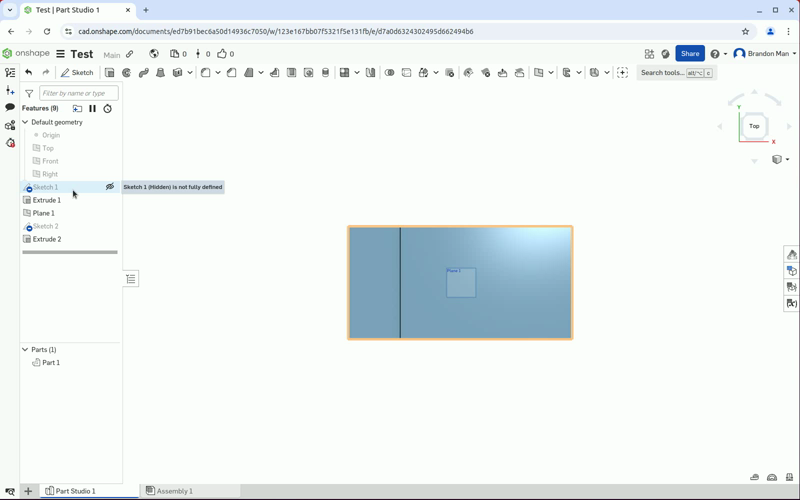
click(73, 189)
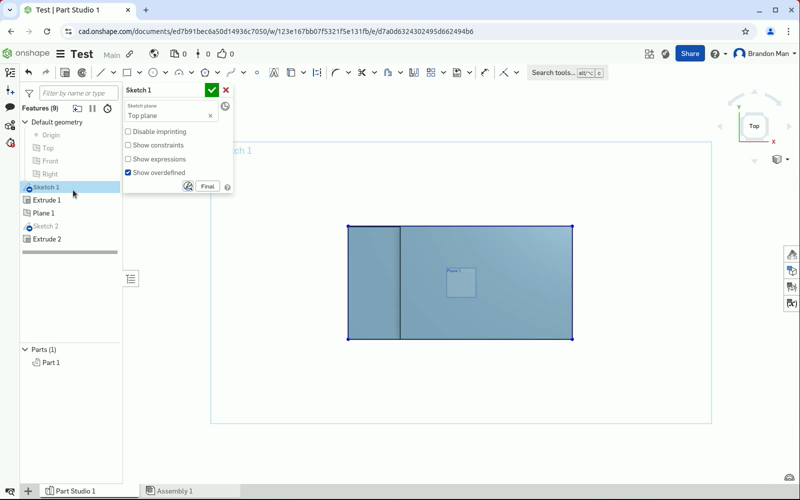
mouse_move(229, 92)
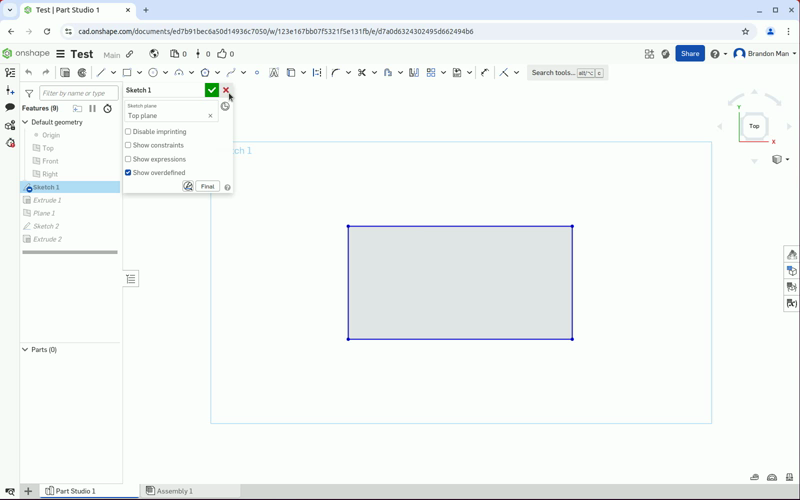
click(229, 92)
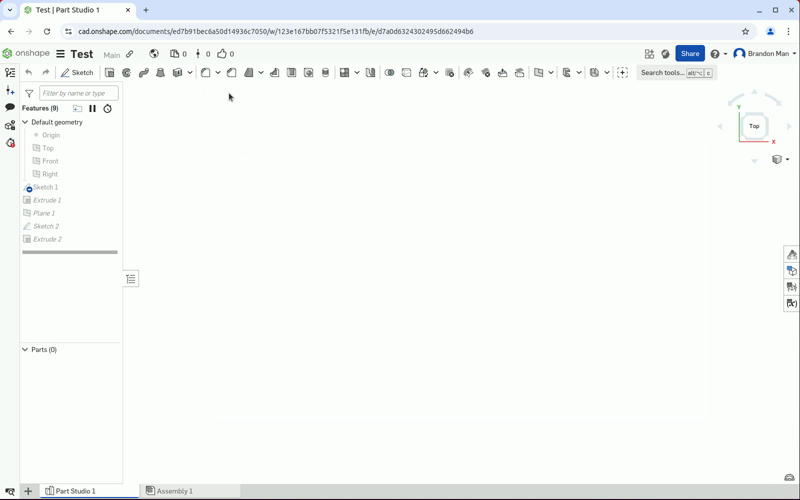
key(shift+s)
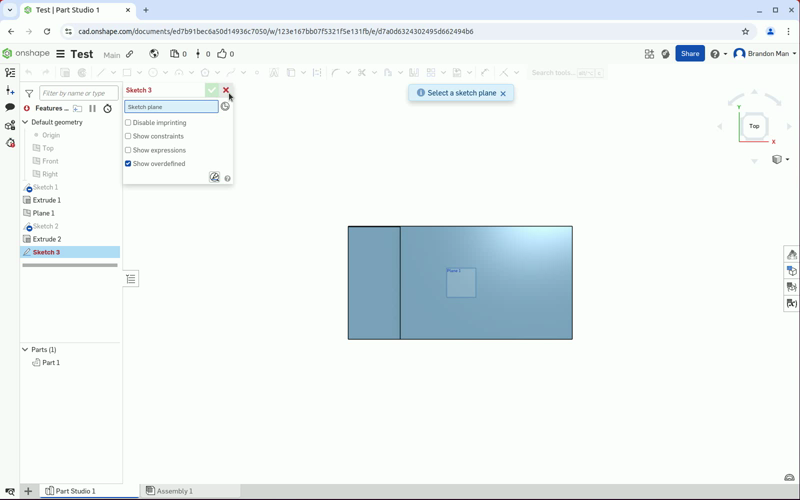
mouse_move(73, 215)
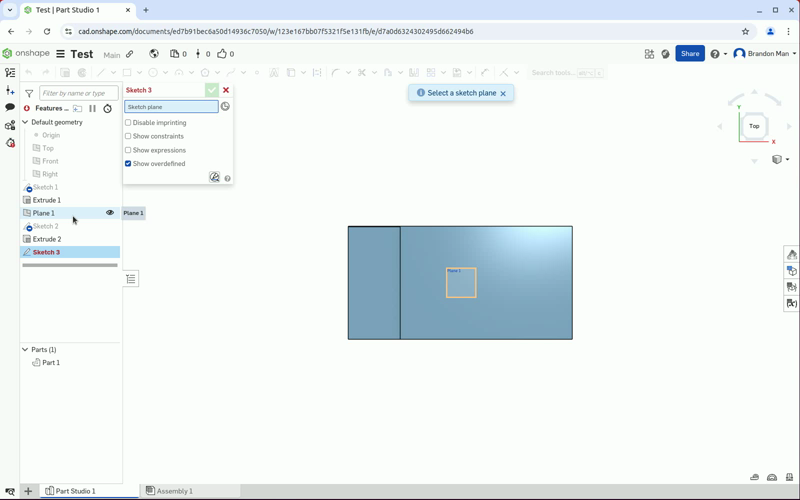
click(73, 215)
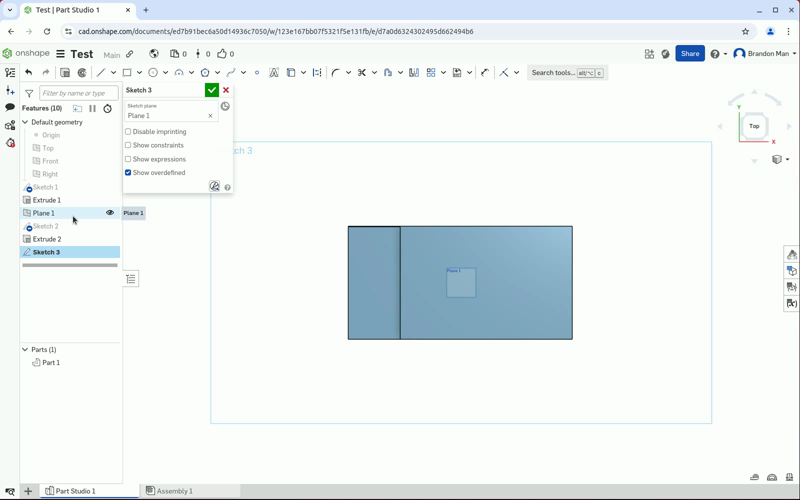
mouse_move(73, 352)
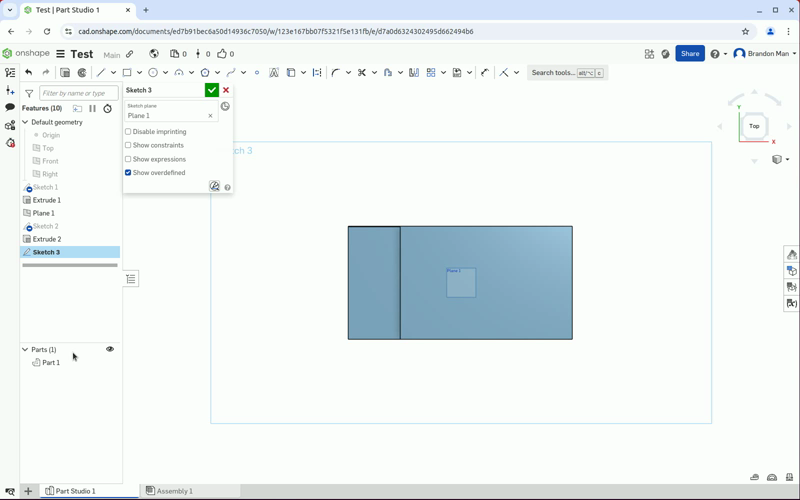
key(y)
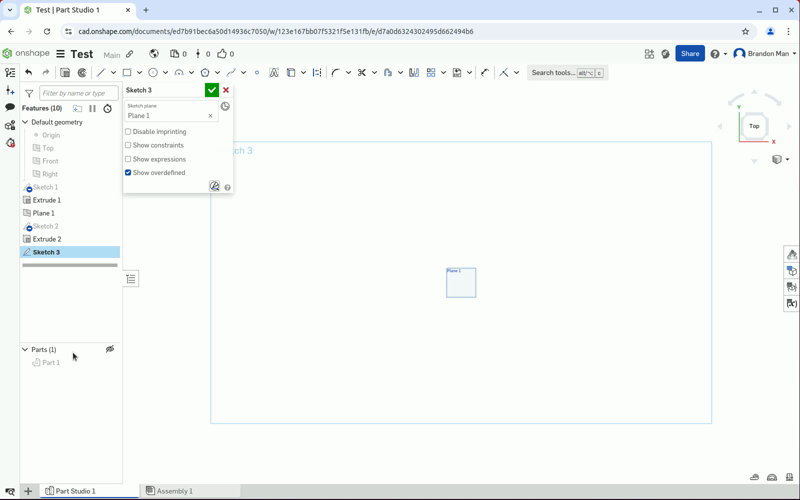
key(l)
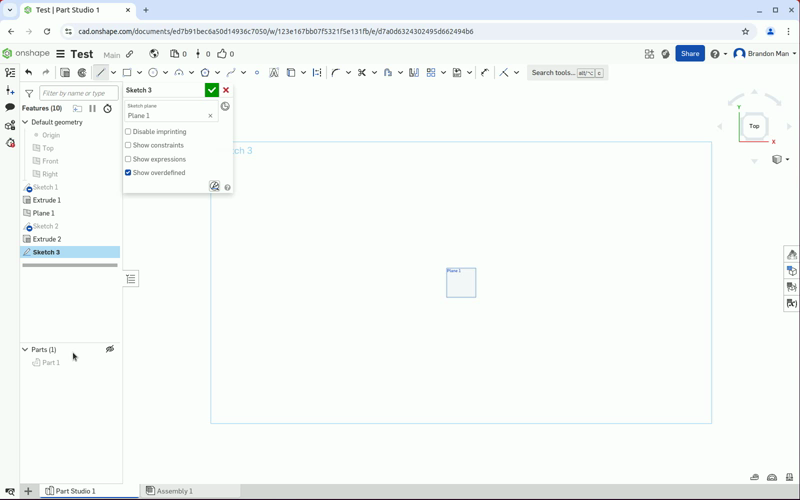
key_down(shift)
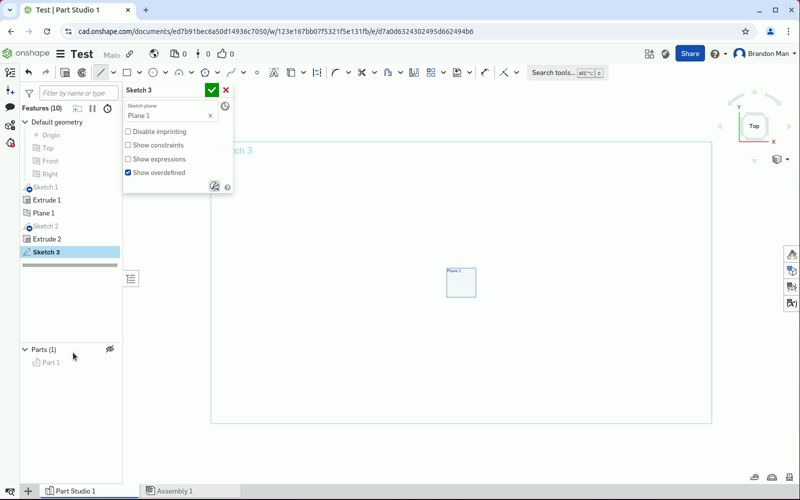
mouse_move(520, 339)
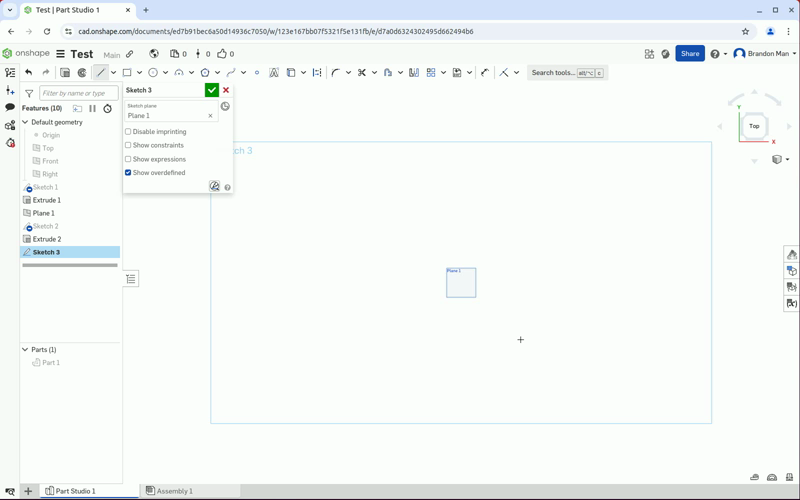
click(520, 339)
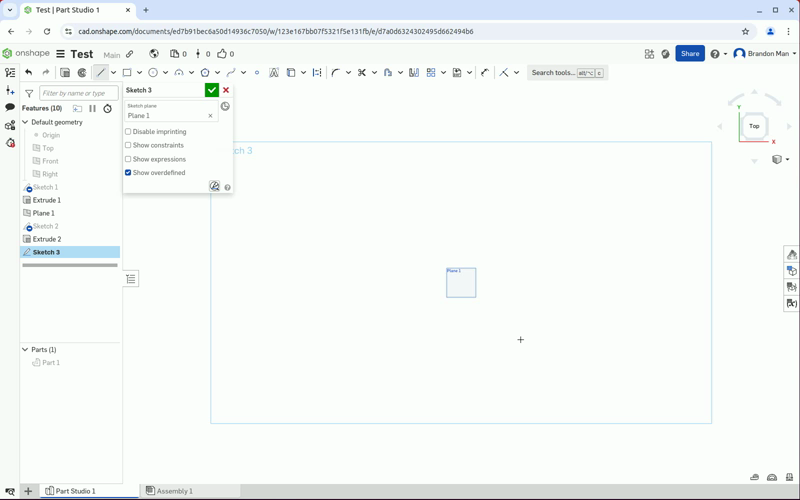
key_up(shift)
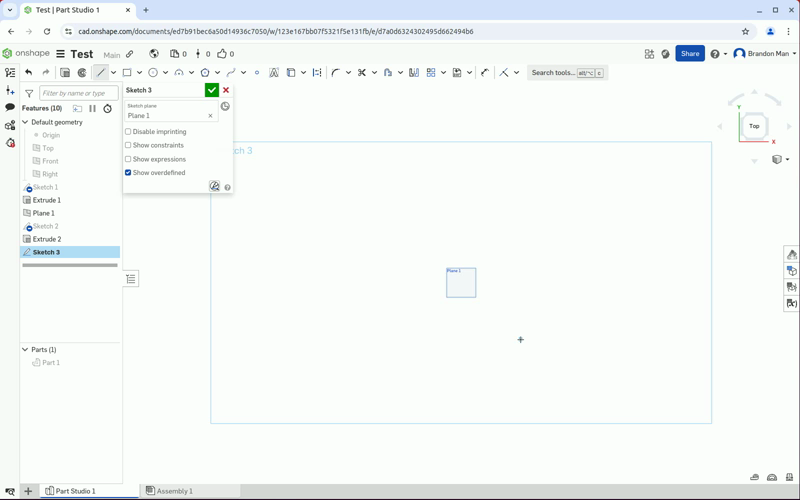
key_down(shift)
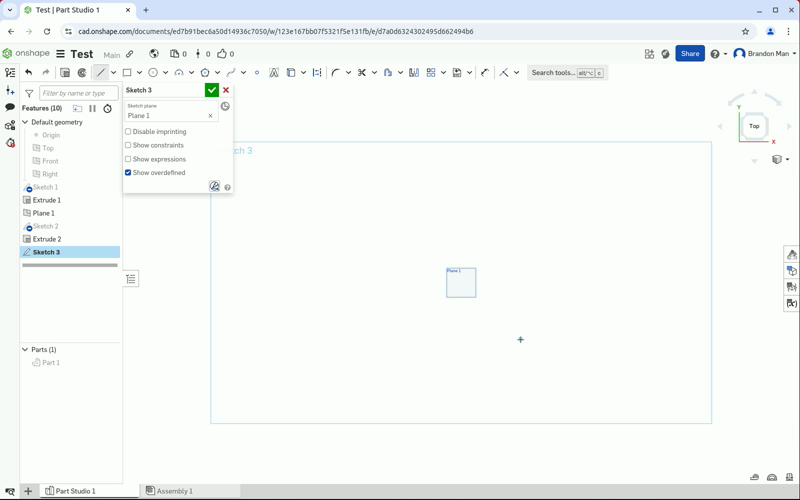
mouse_move(550, 339)
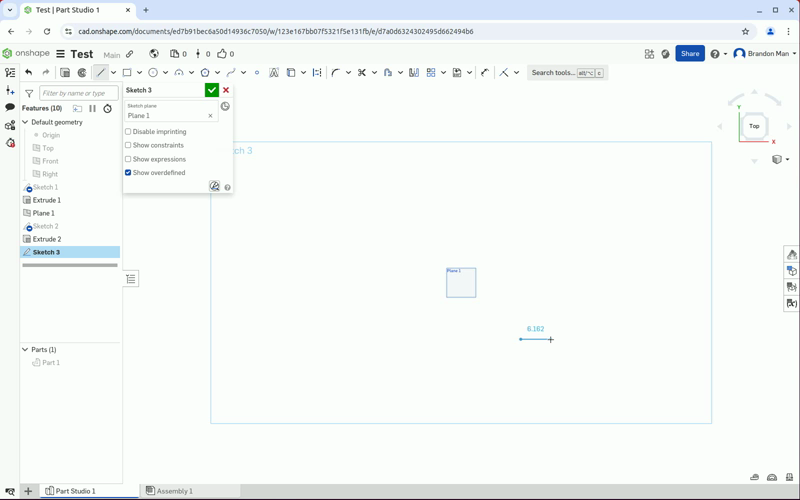
mouse_move(572, 339)
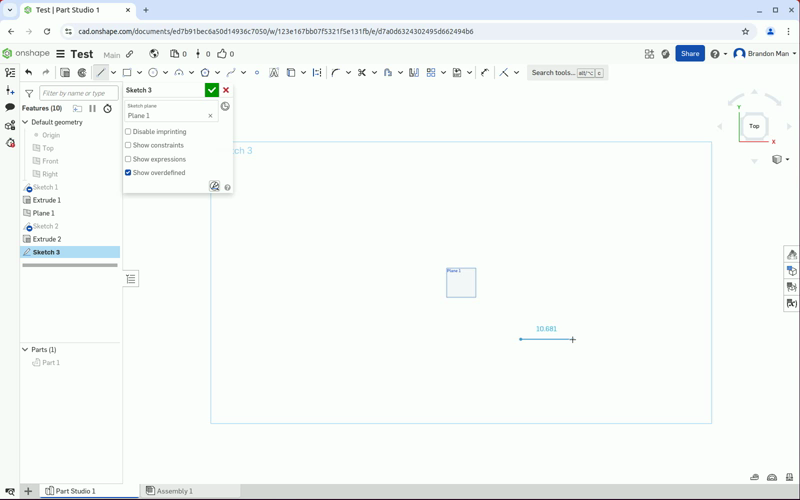
click(572, 339)
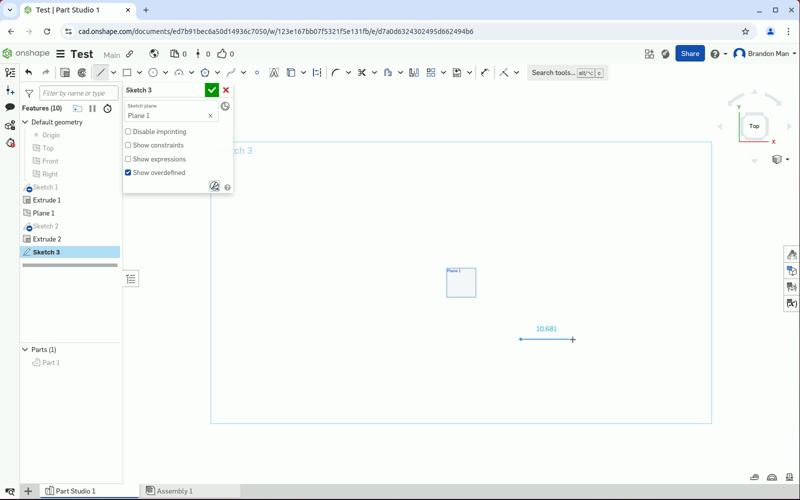
key_up(shift)
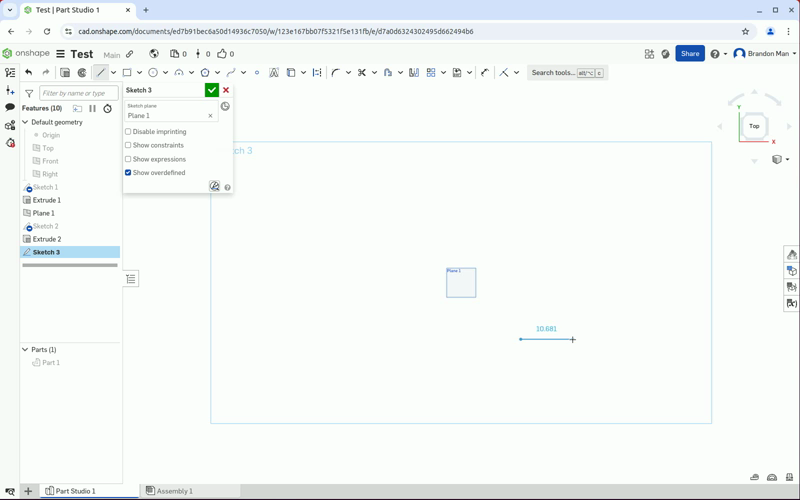
key_down(shift)
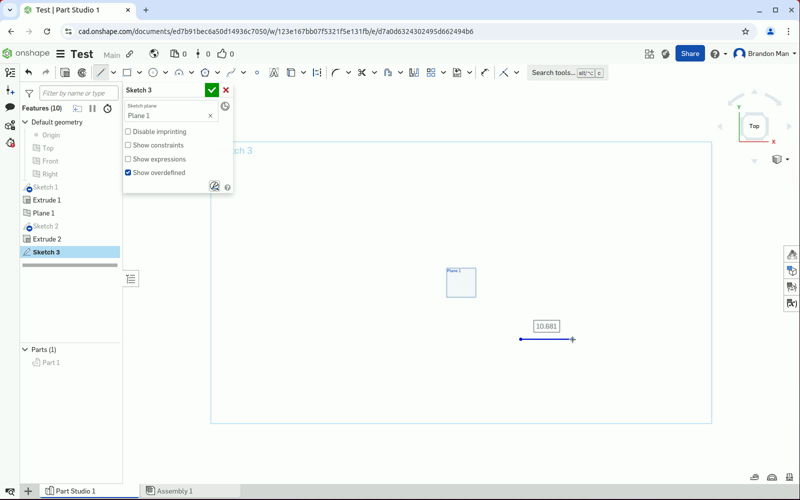
mouse_move(572, 226)
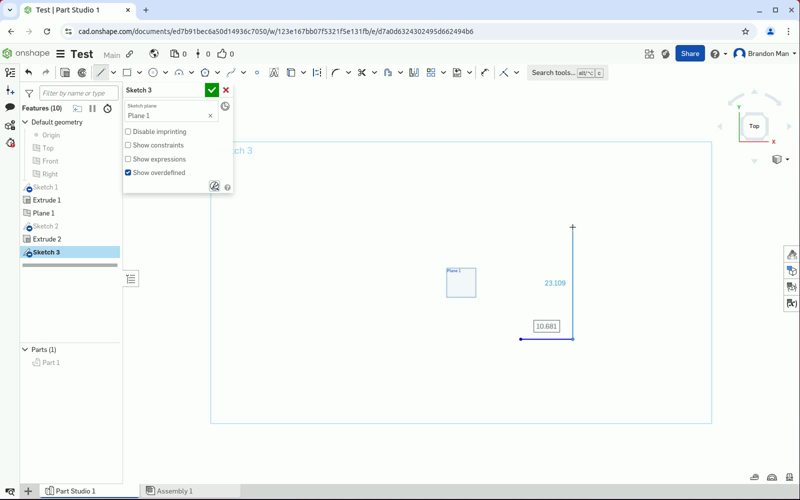
click(572, 226)
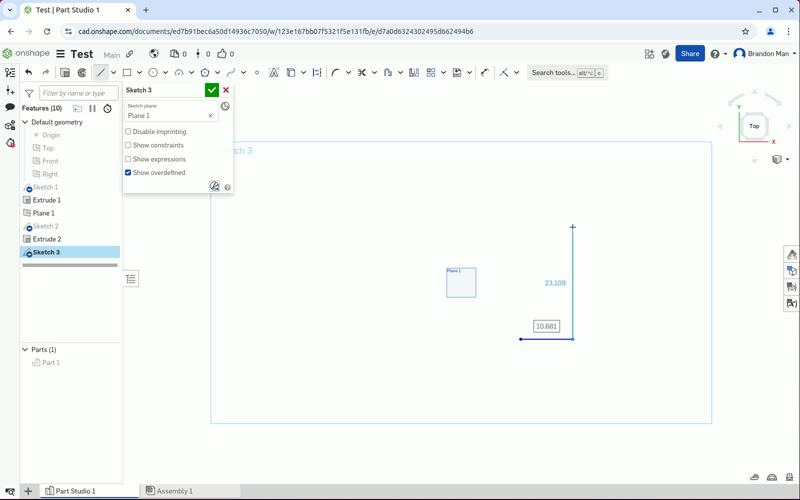
key_up(shift)
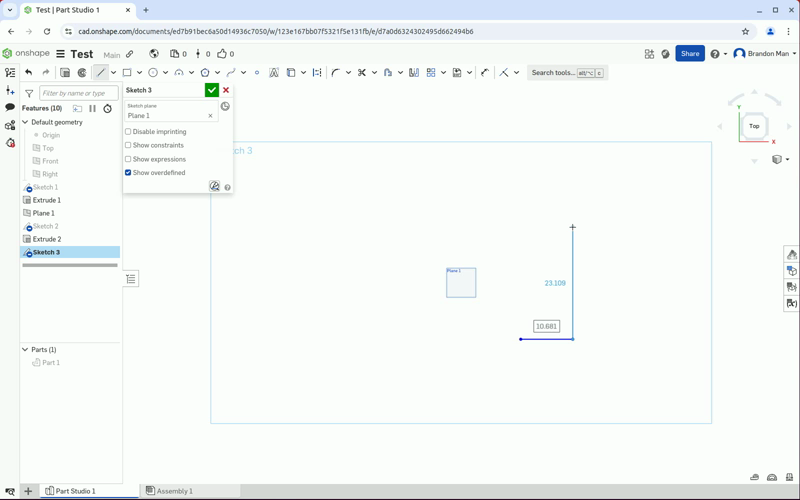
key_down(shift)
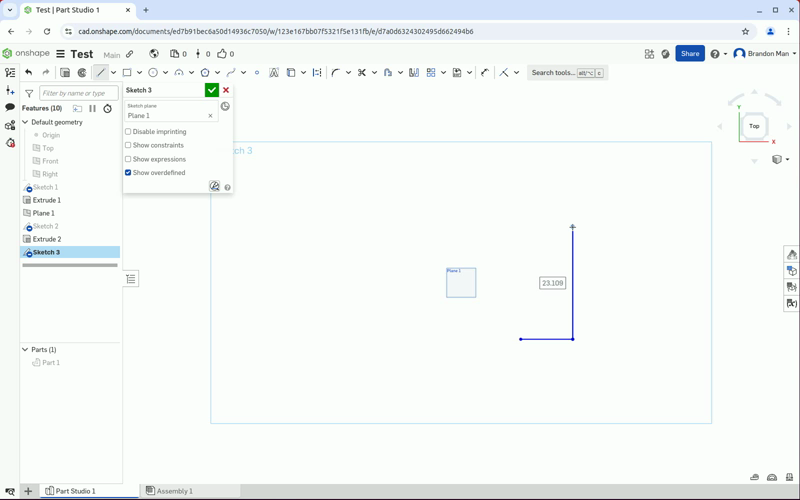
mouse_move(589, 226)
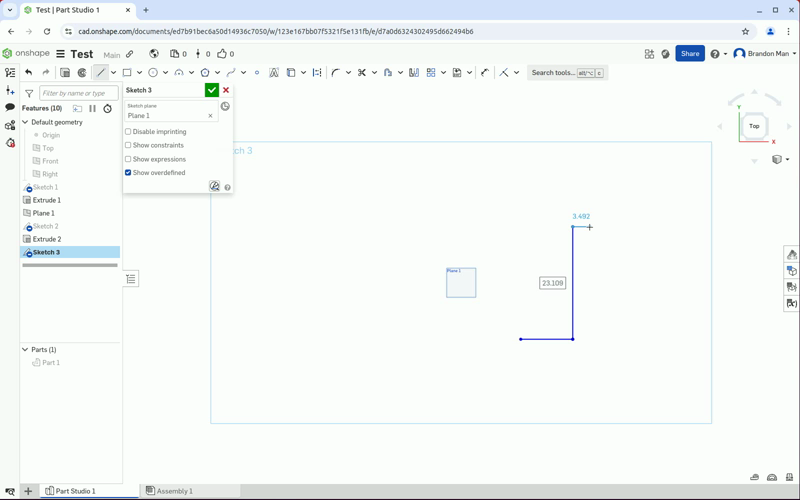
mouse_move(520, 226)
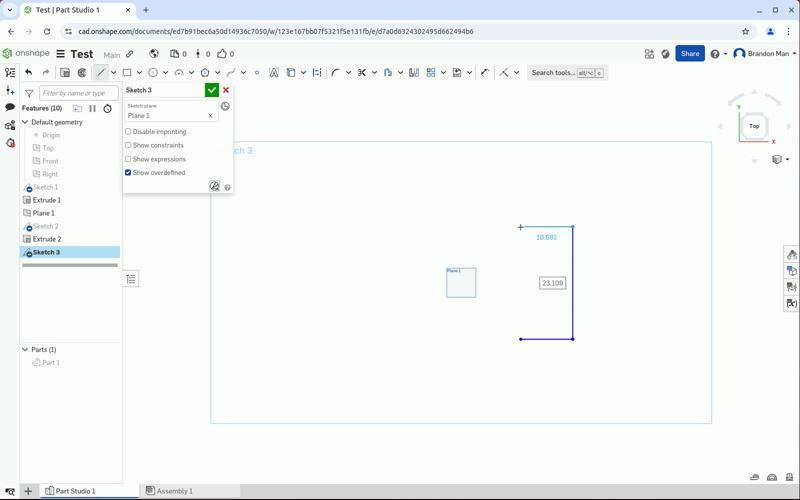
click(520, 226)
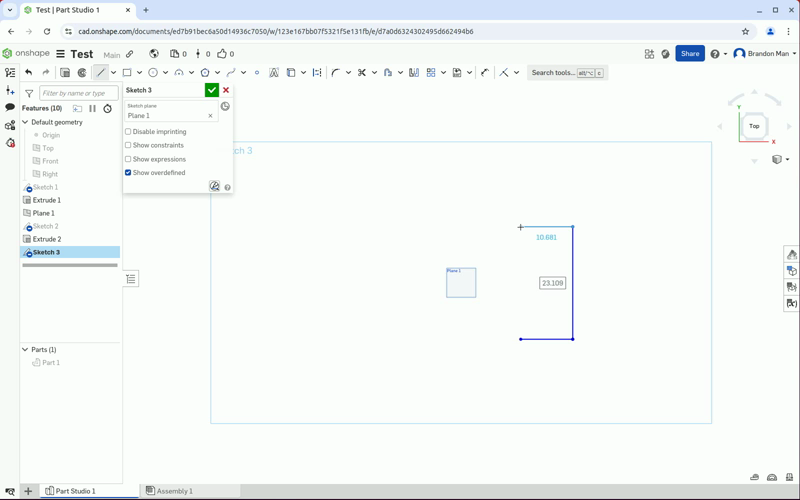
key_up(shift)
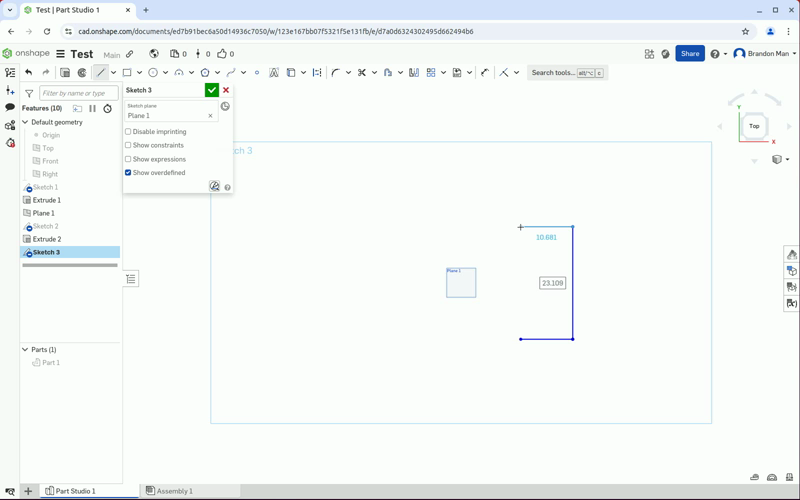
key_down(shift)
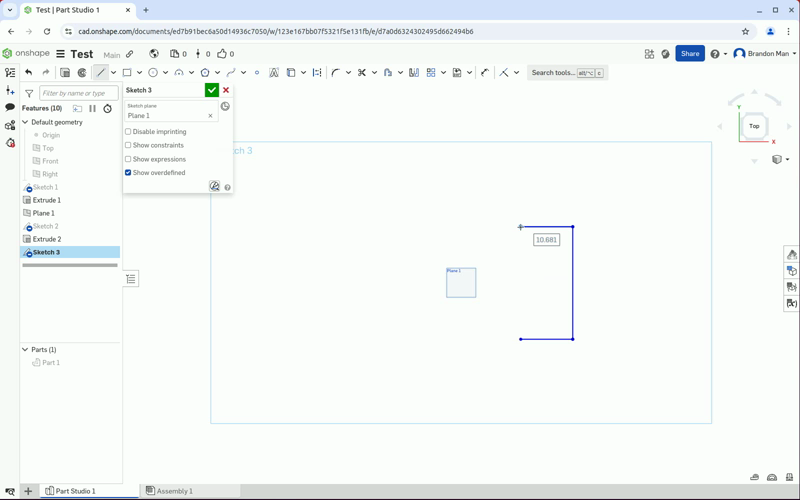
mouse_move(520, 339)
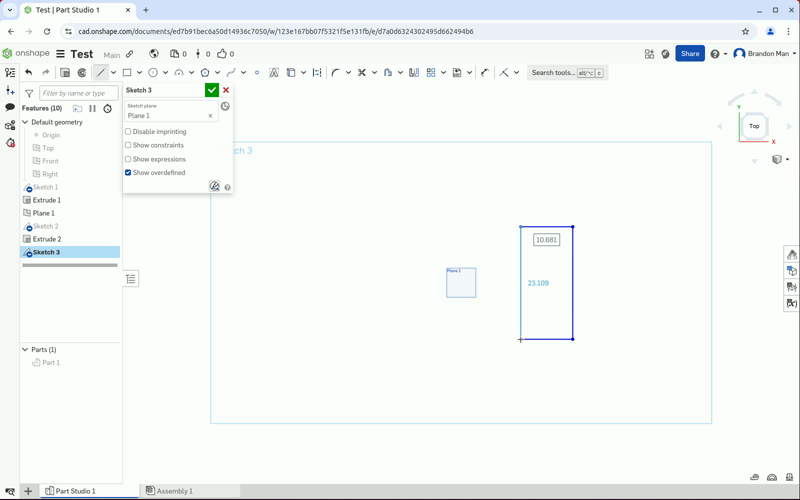
key_up(shift)
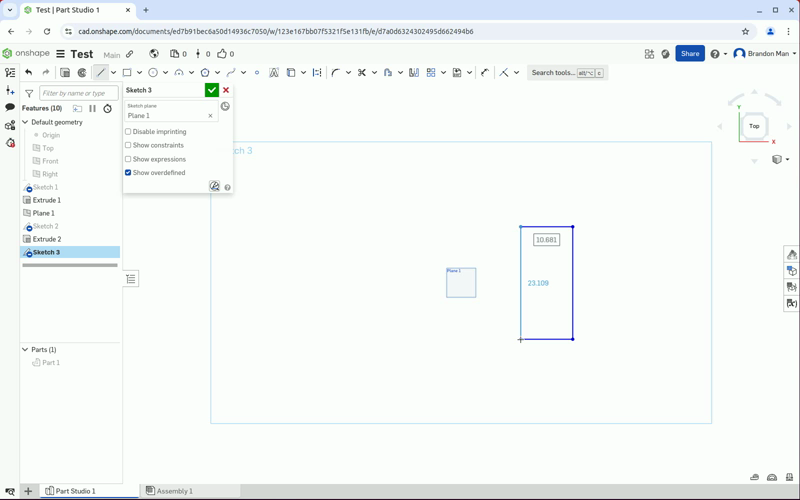
click(520, 339)
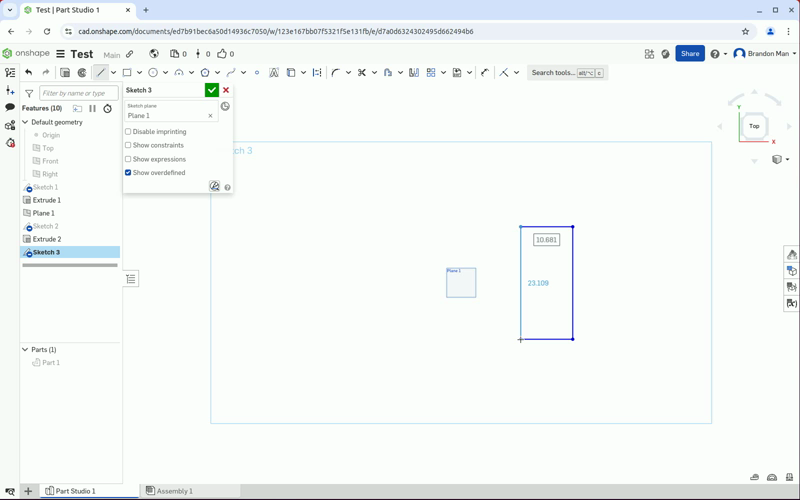
key(esc)
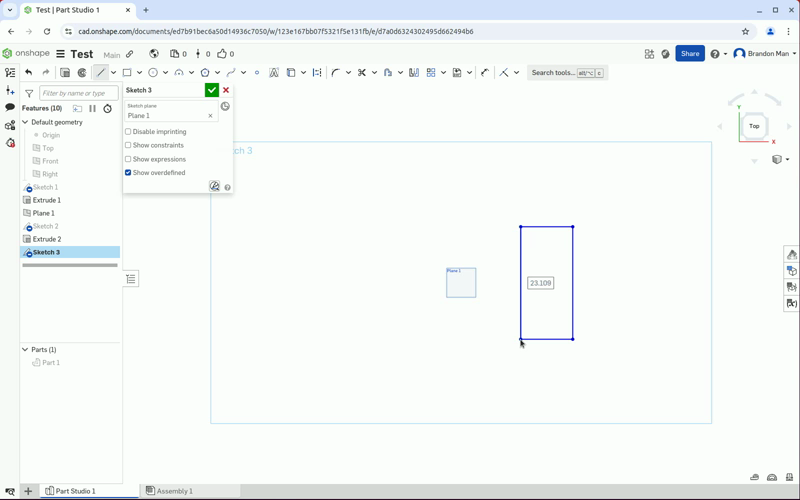
mouse_move(541, 323)
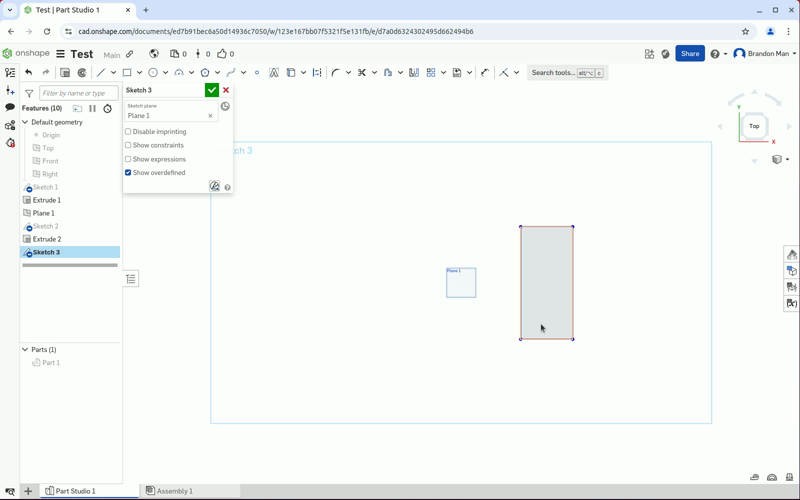
click(541, 323)
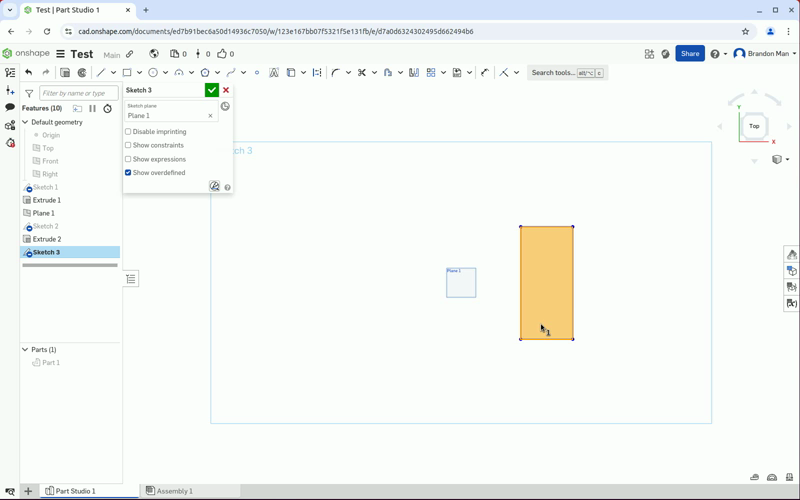
mouse_move(73, 352)
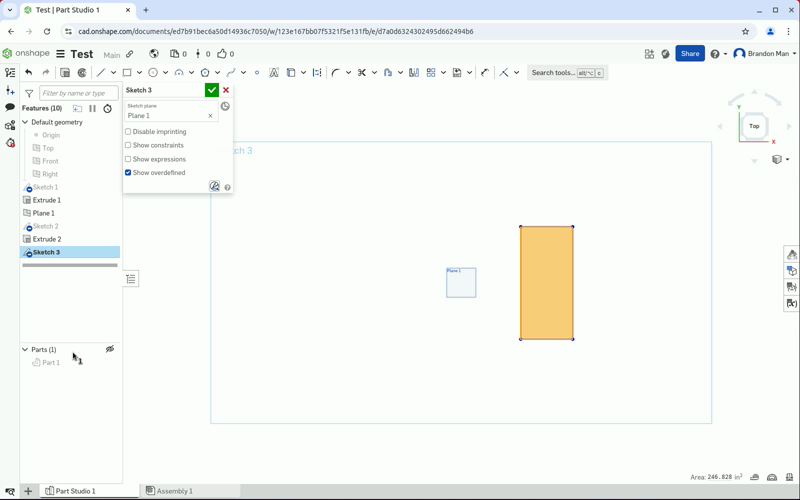
key(shift+y)
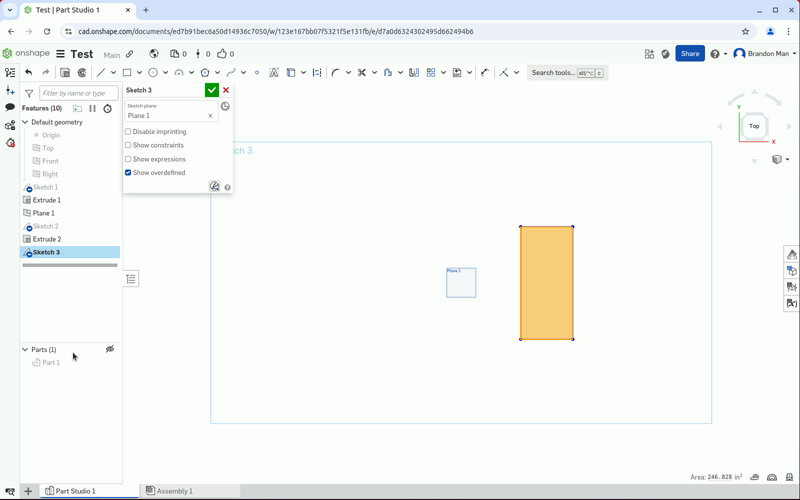
key(shift+e)
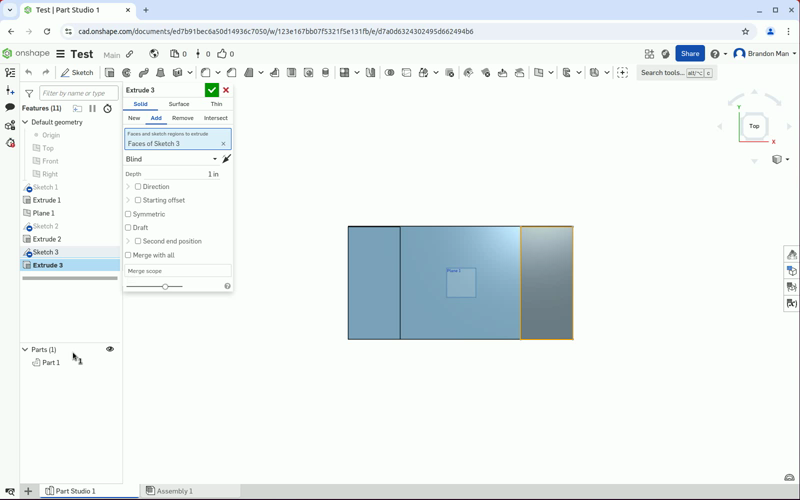
mouse_move(143, 106)
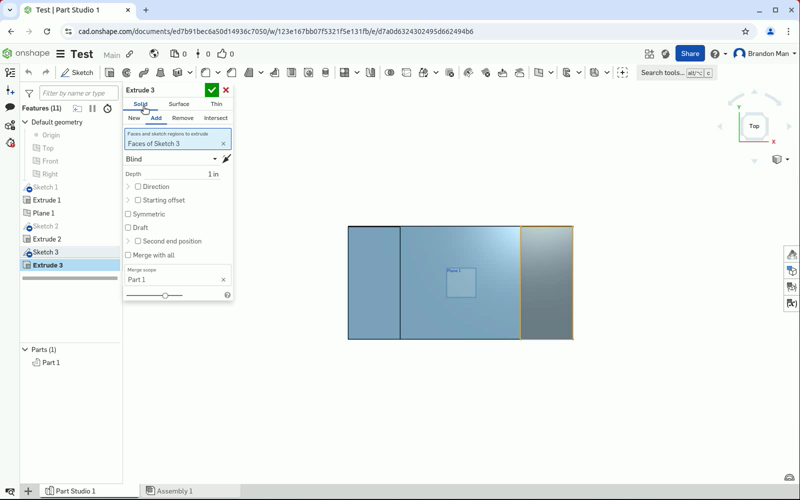
click(143, 106)
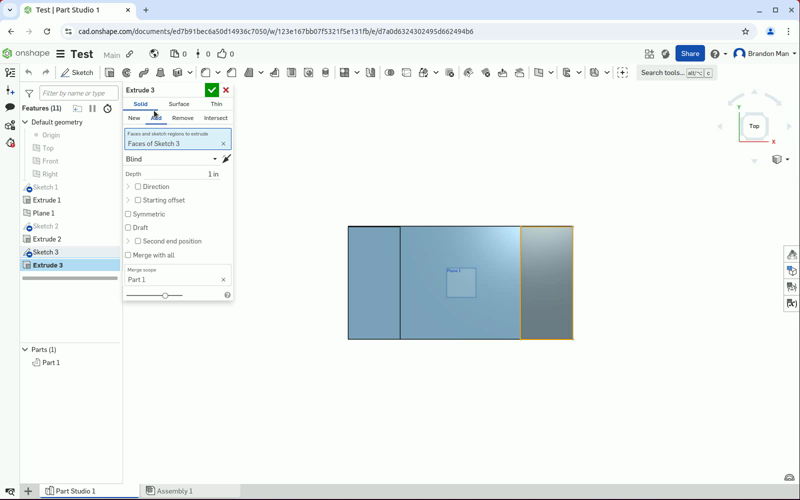
mouse_move(186, 120)
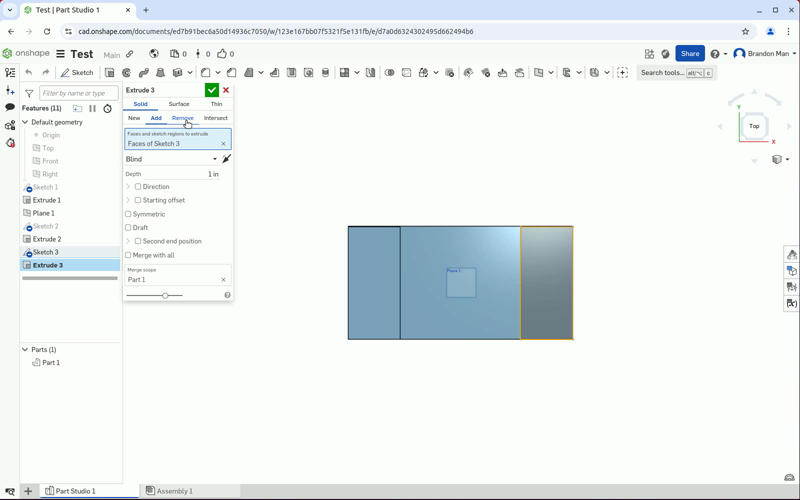
click(186, 120)
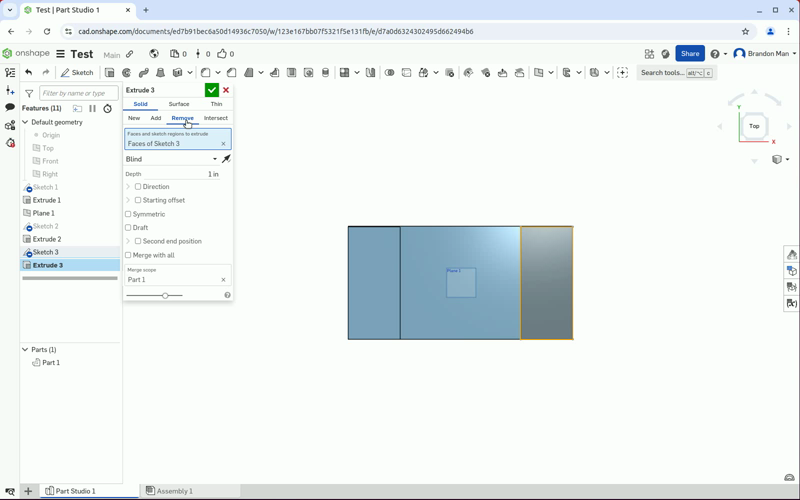
key(tab, 4)
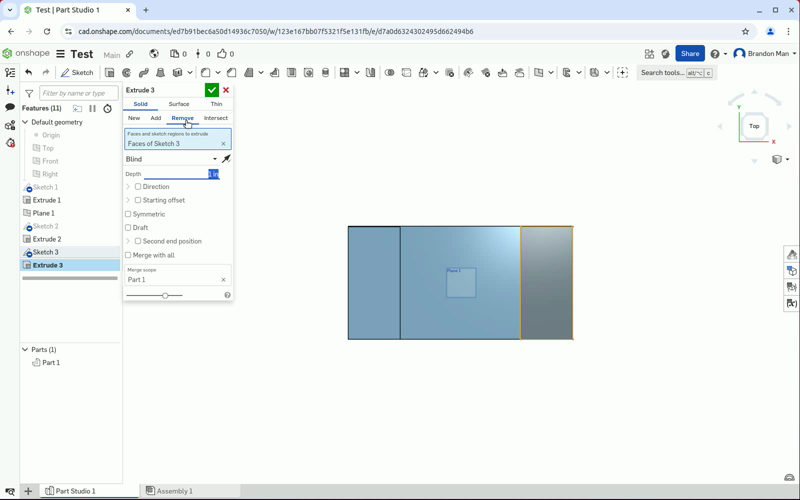
text(3.851)
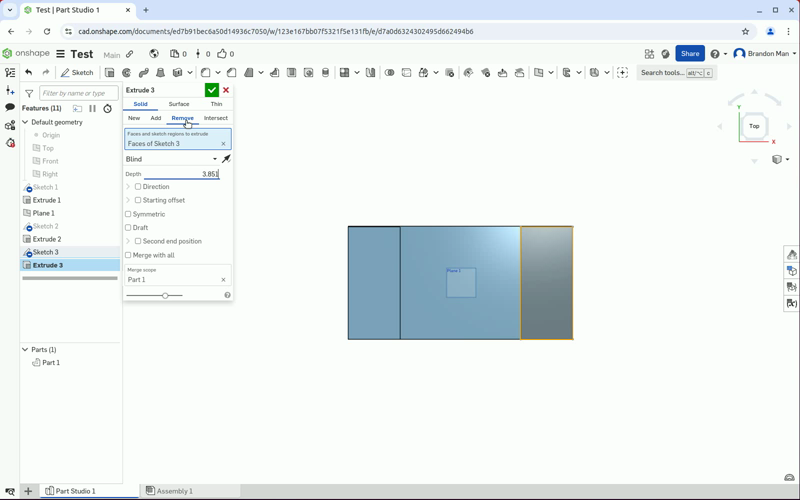
key(tab, 6)
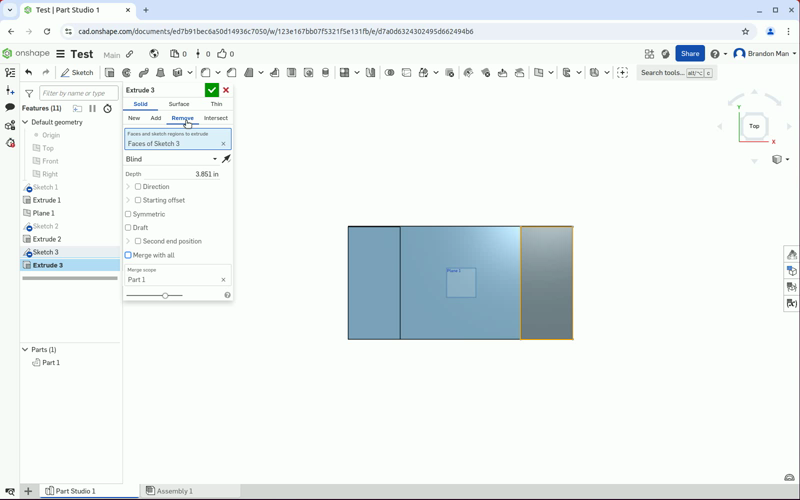
key(space)
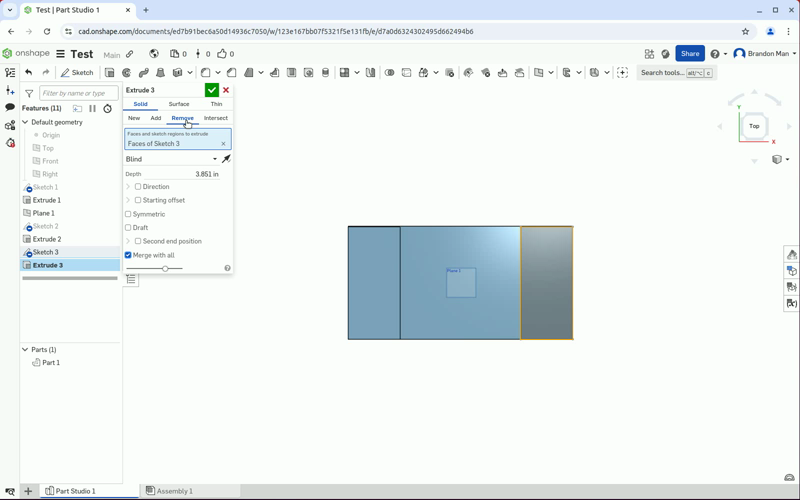
key(enter)
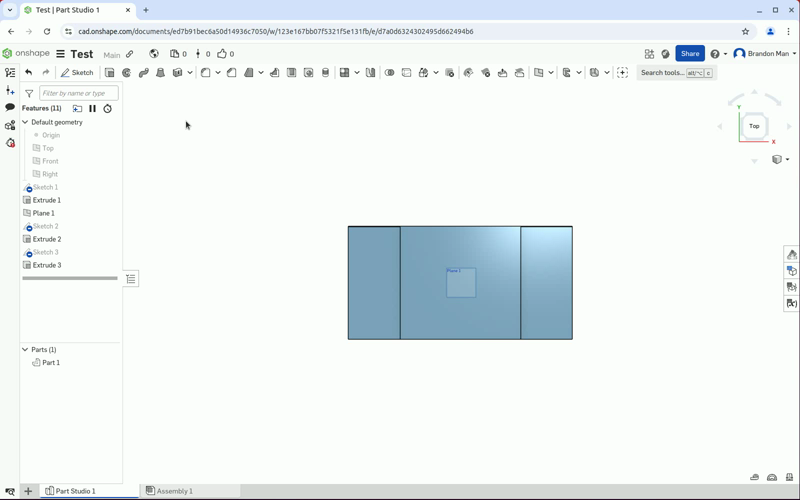
key(shift+h)
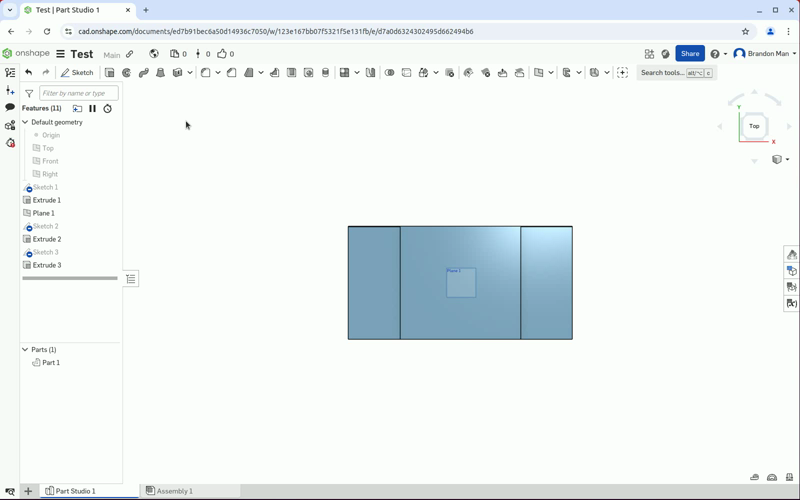
key(shift+h)
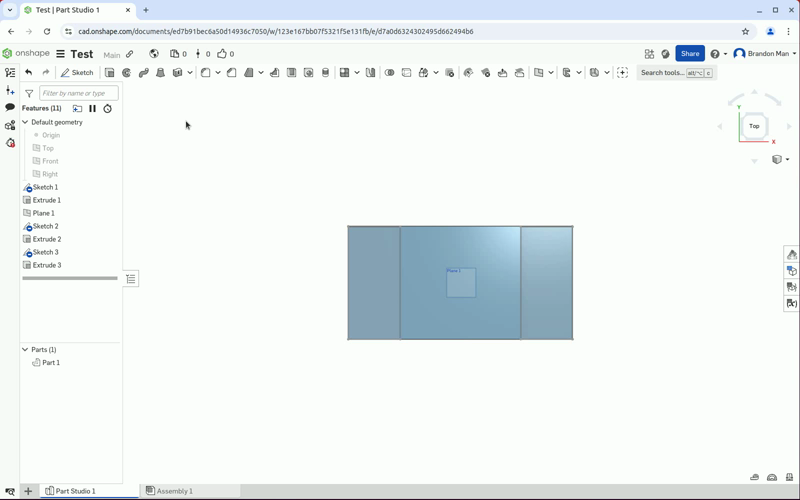
key(shift+7)
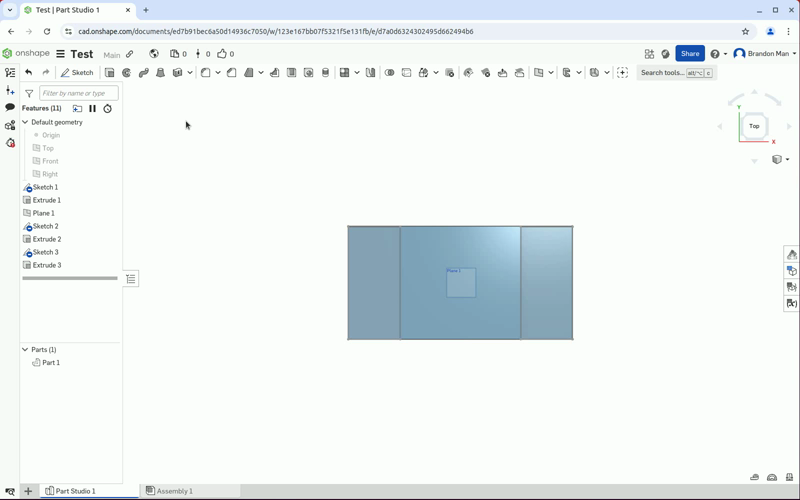
key(up, 3)
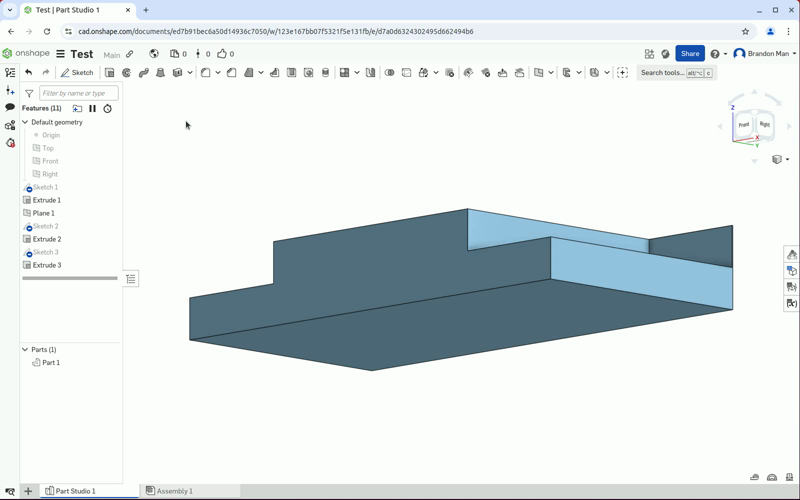
key(left, 3)
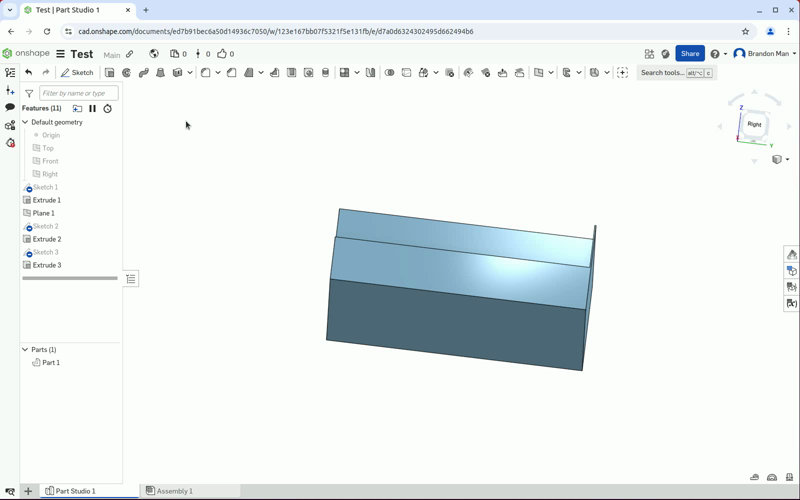
key(right, 3)
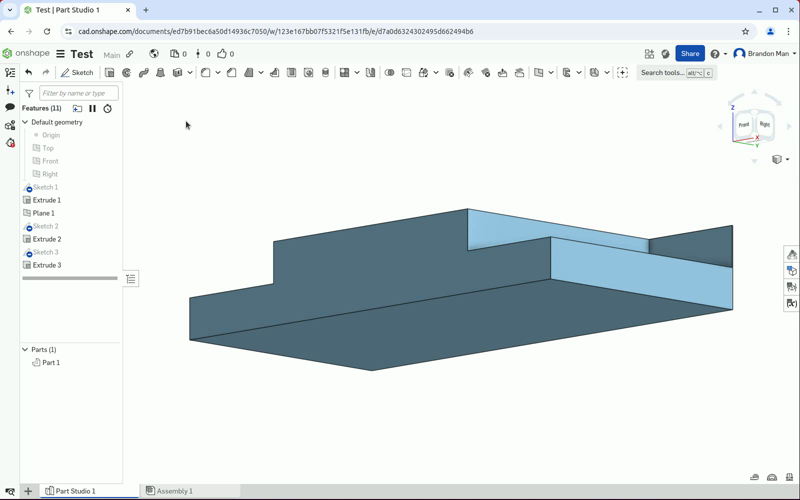
key(down, 3)
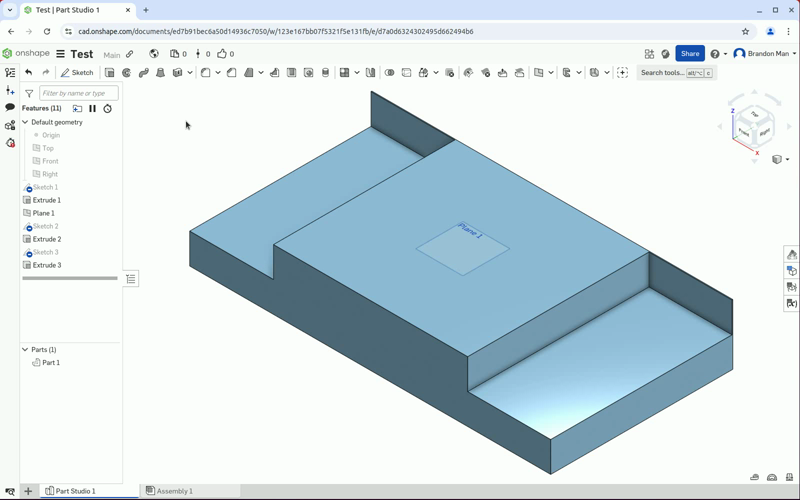
mouse_move(73, 189)
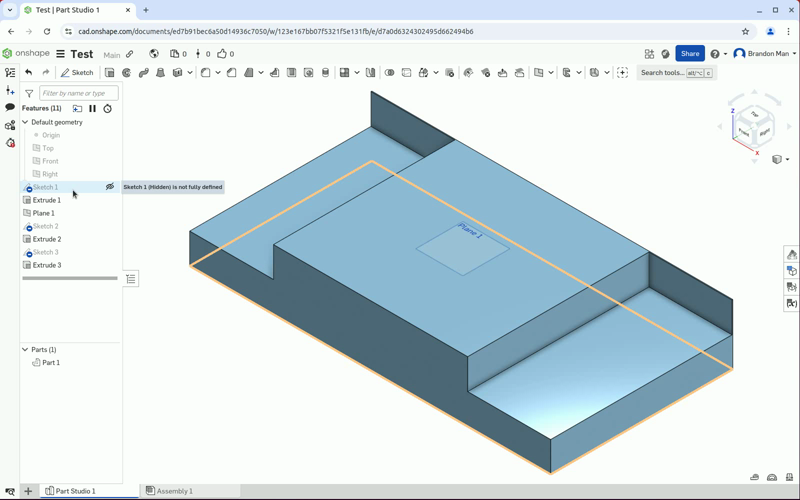
click(73, 189)